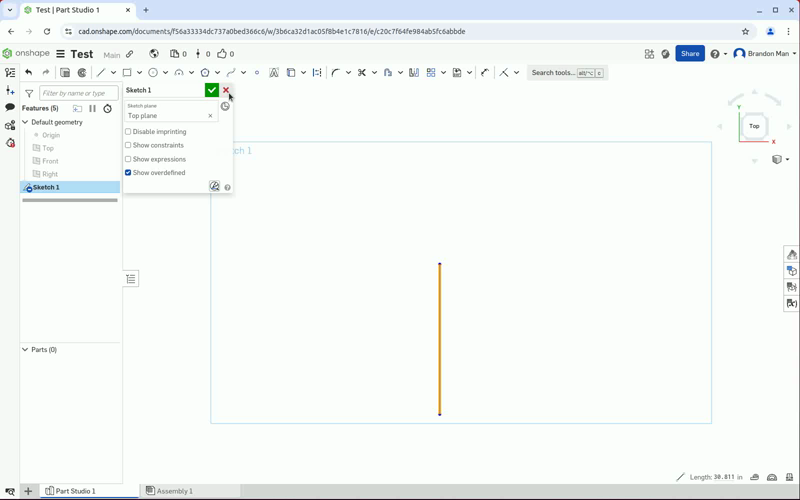
key(shift+h)
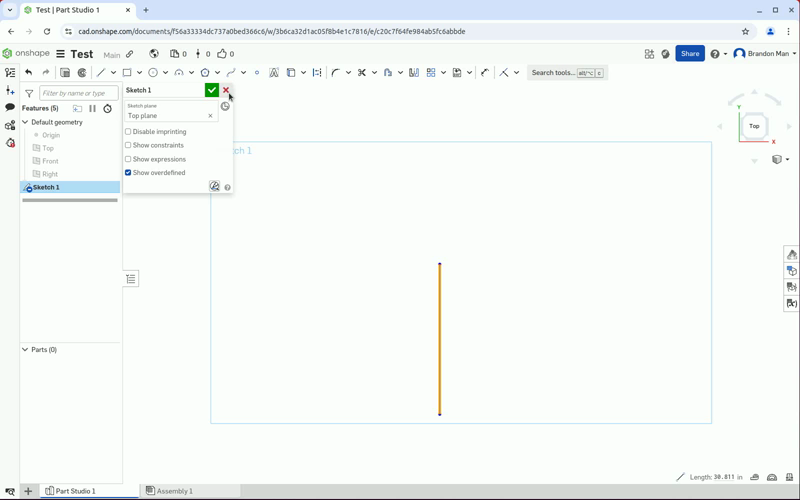
key(shift+s)
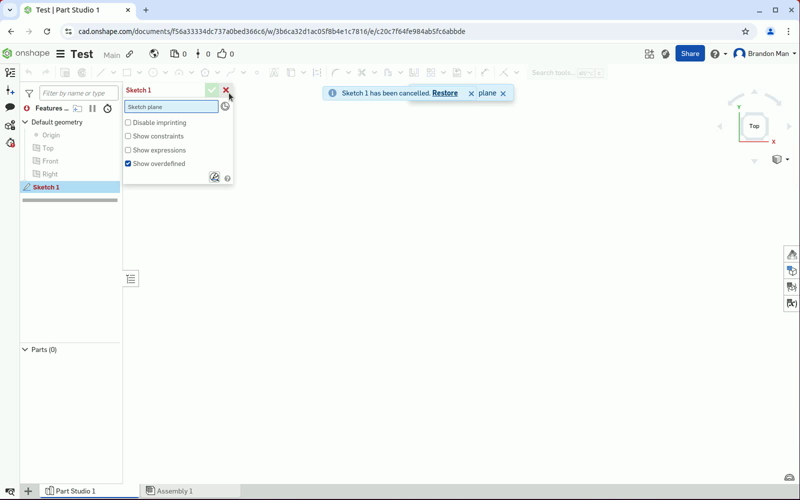
mouse_move(73, 150)
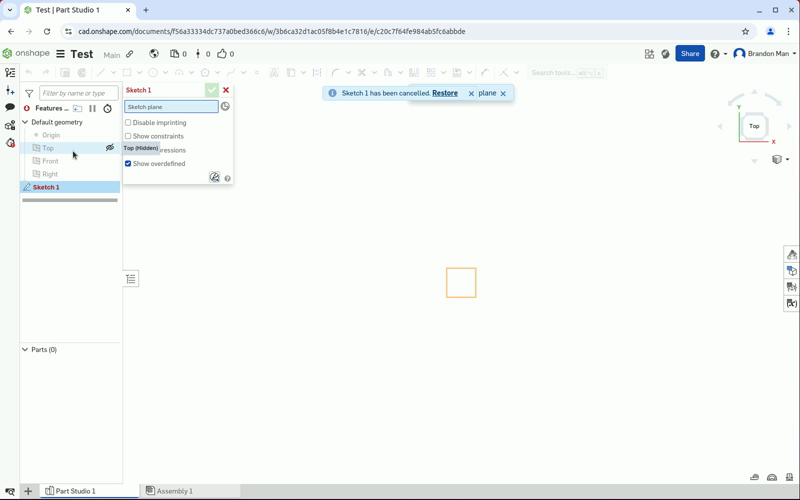
click(73, 150)
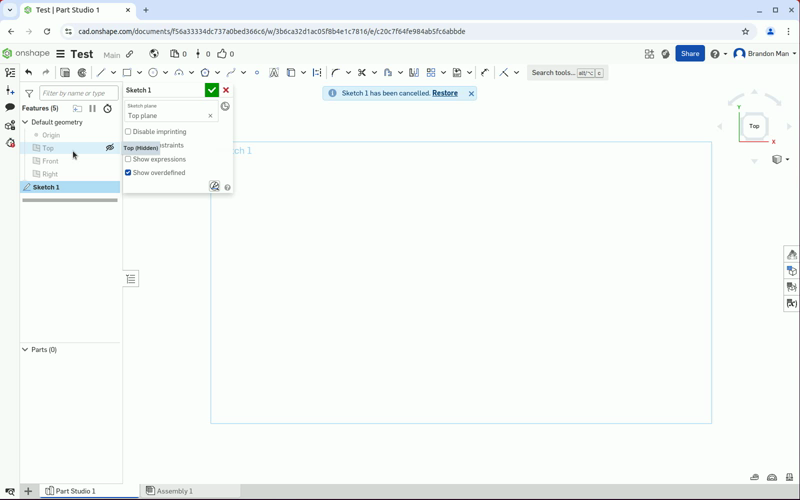
mouse_move(73, 352)
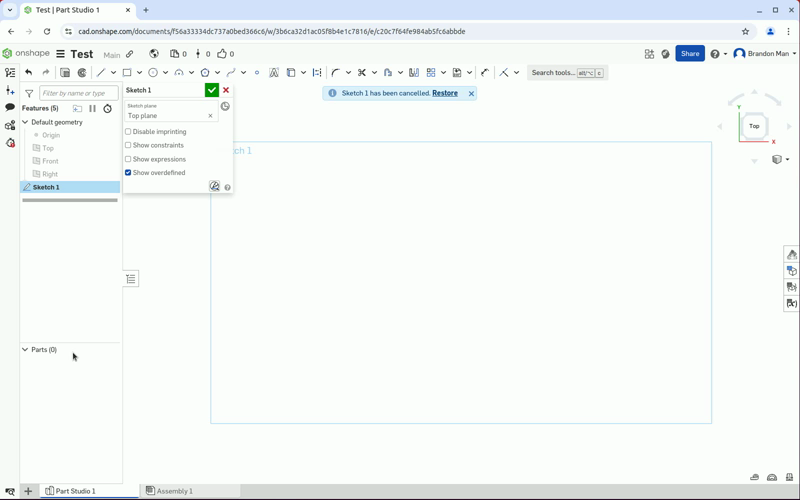
key(y)
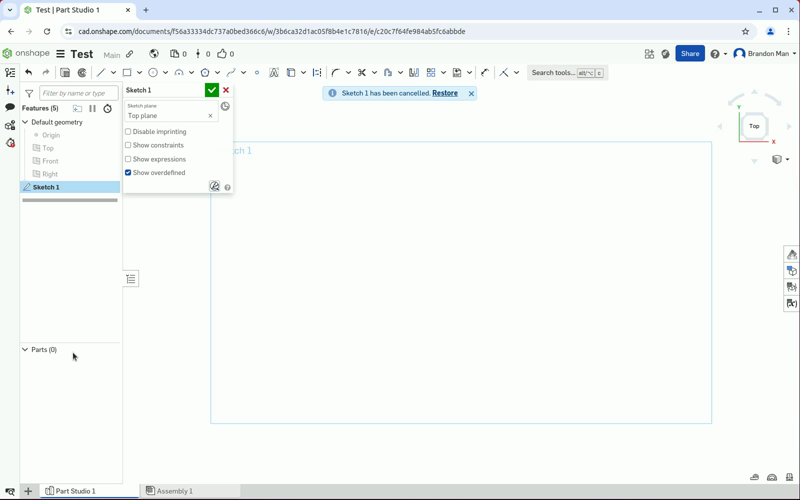
key(l)
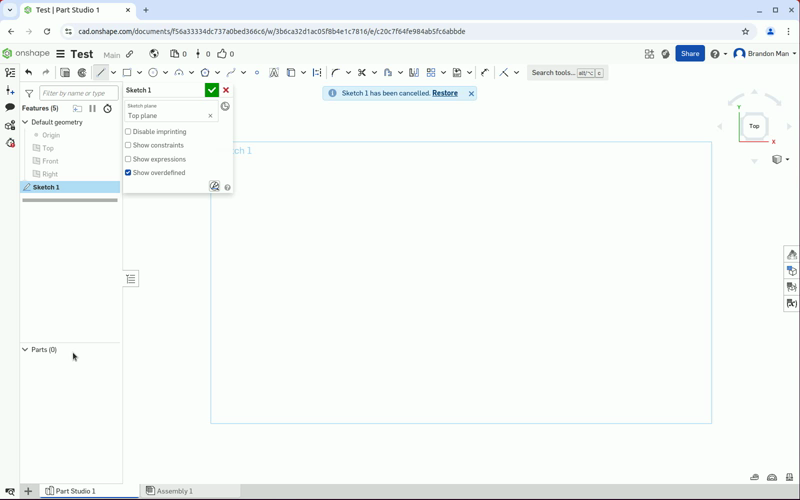
key_down(shift)
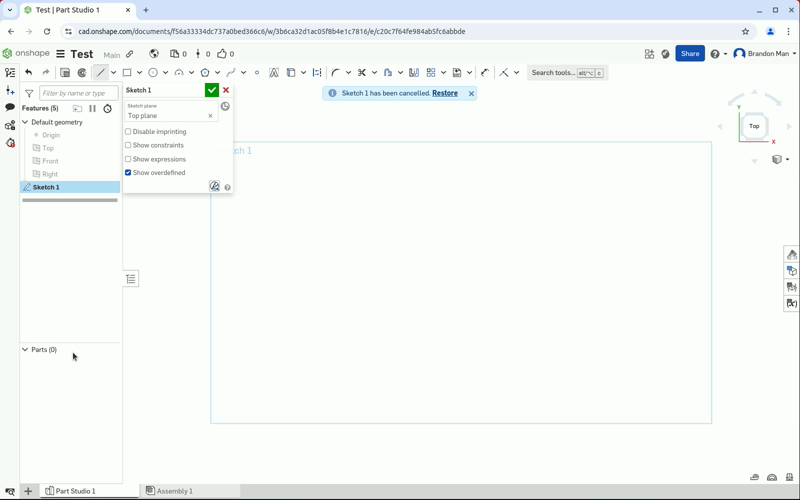
mouse_move(390, 395)
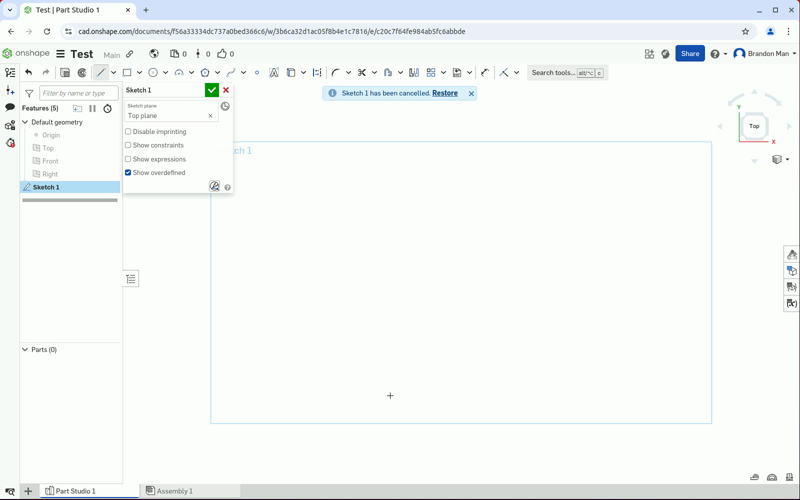
click(390, 395)
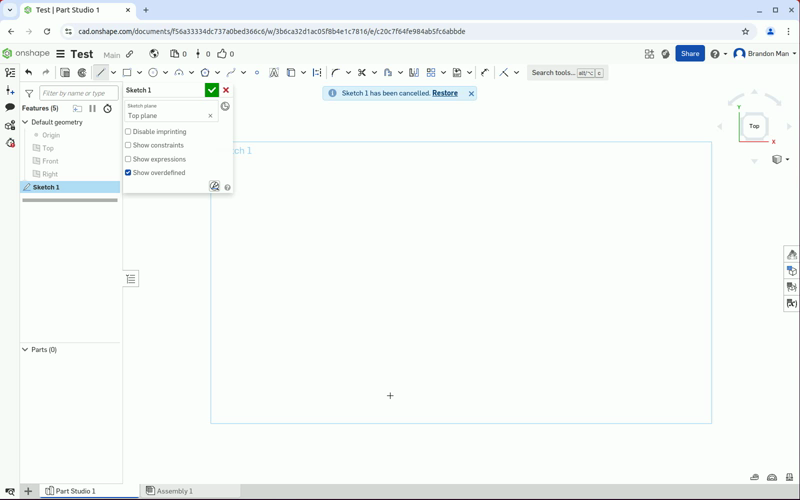
key_up(shift)
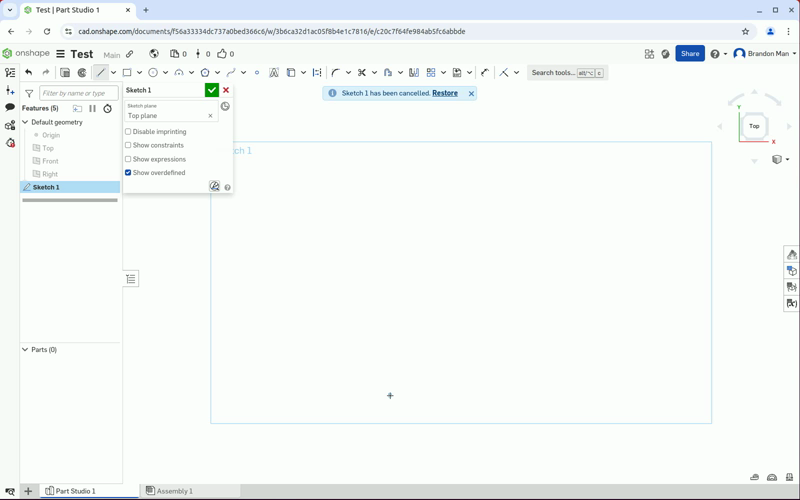
key_down(shift)
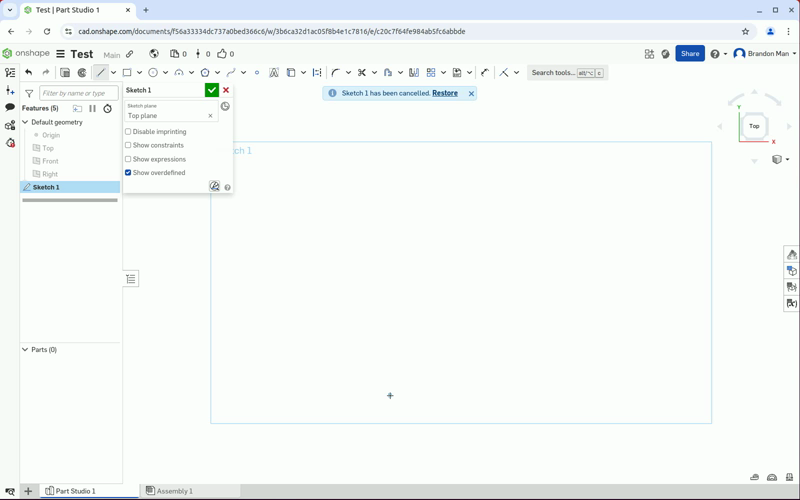
mouse_move(420, 395)
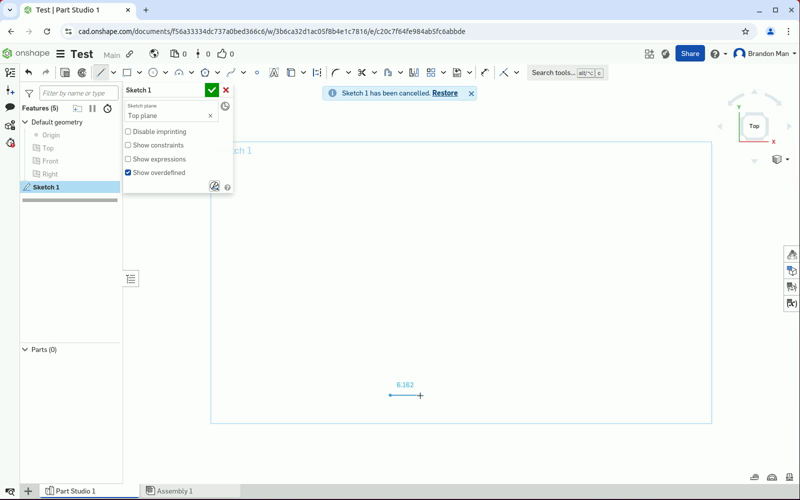
mouse_move(420, 395)
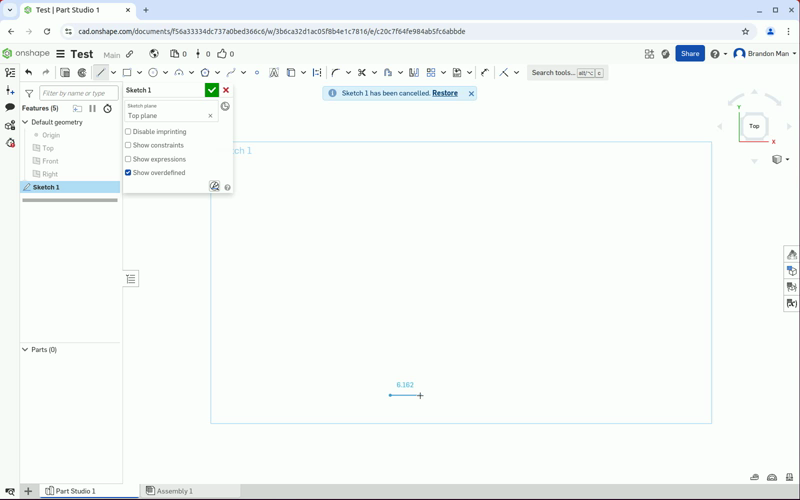
click(420, 395)
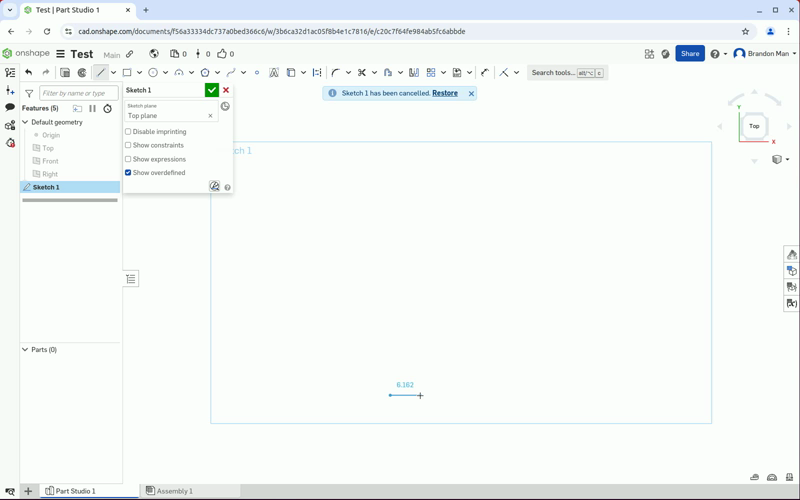
key_up(shift)
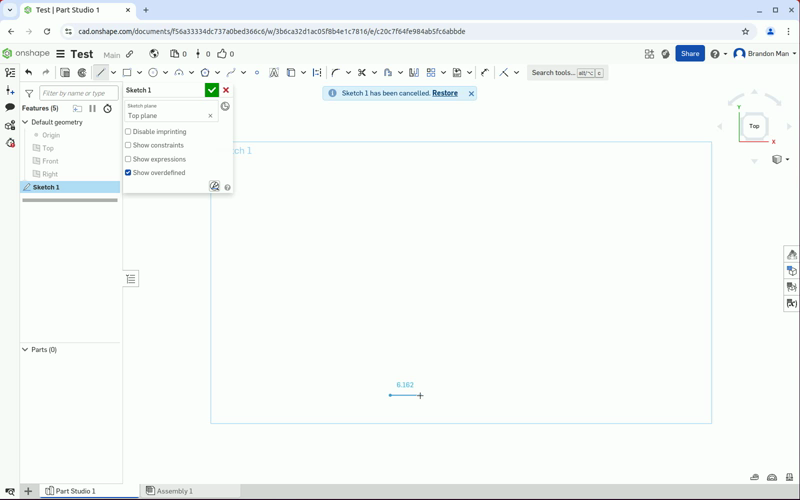
key_down(shift)
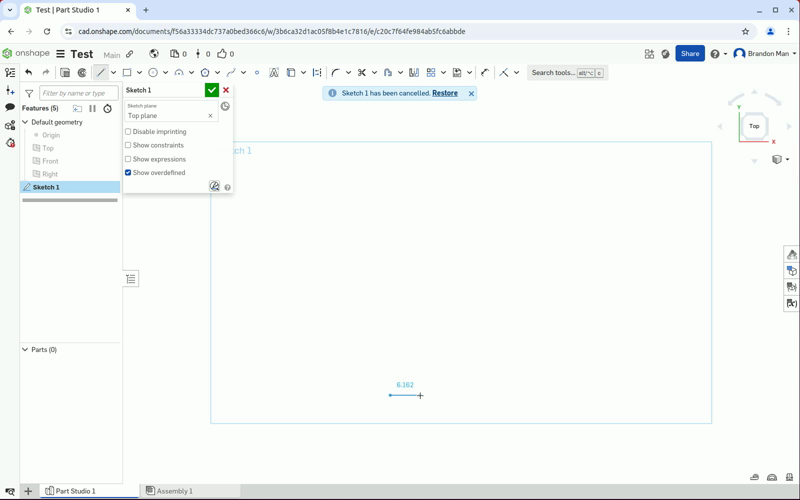
mouse_move(420, 266)
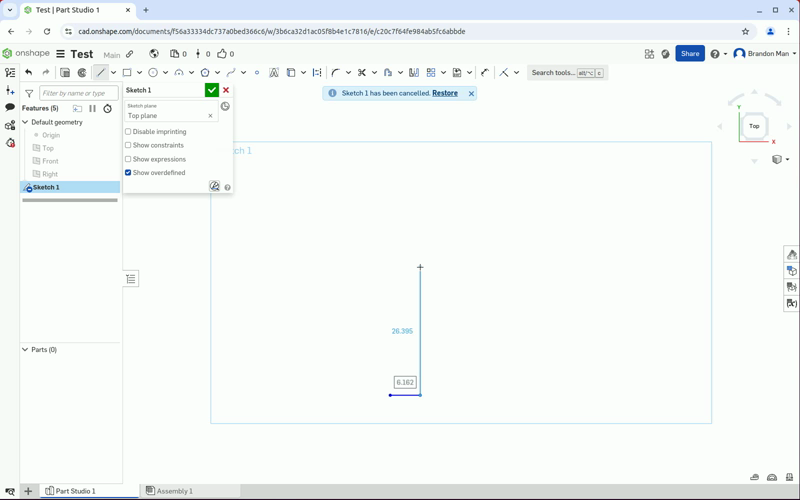
click(420, 266)
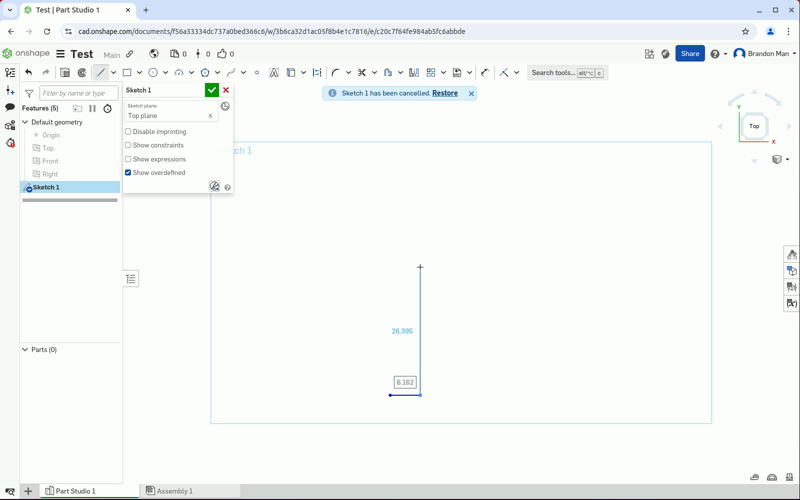
key_up(shift)
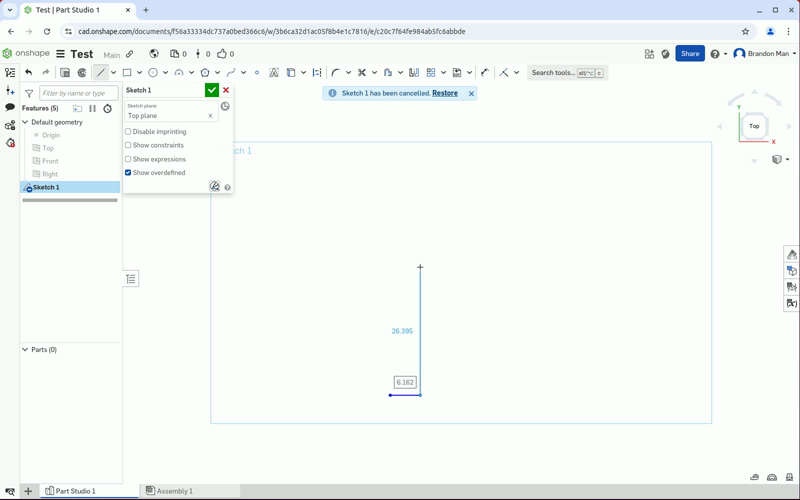
key_down(shift)
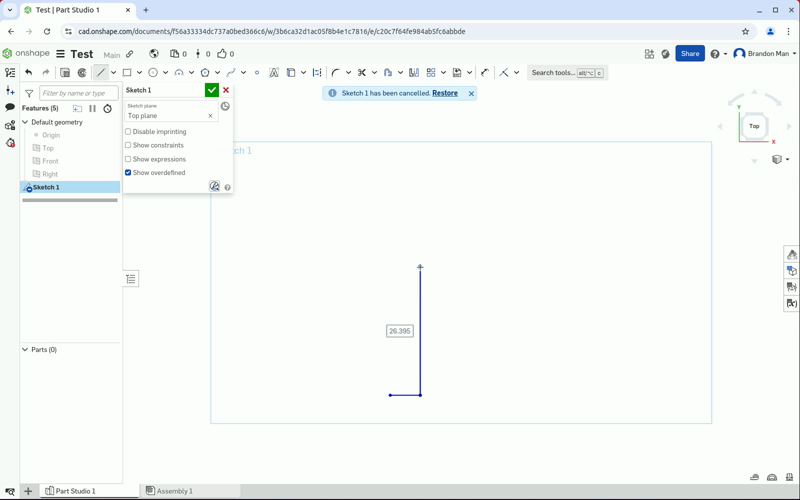
mouse_move(450, 266)
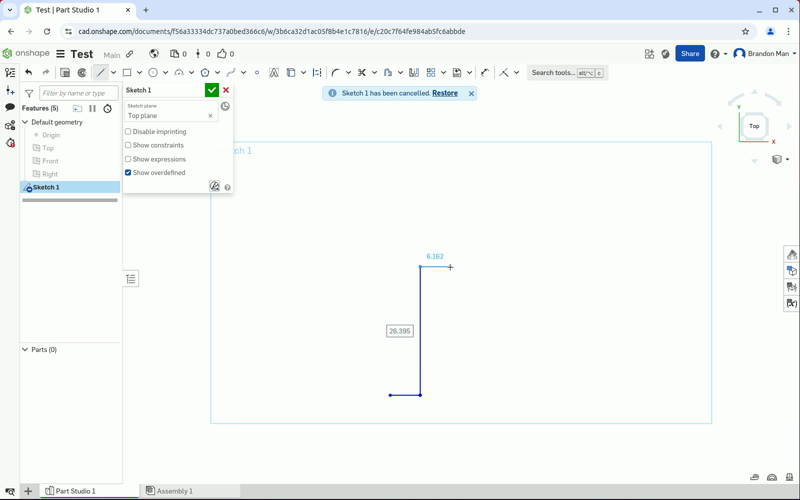
mouse_move(390, 266)
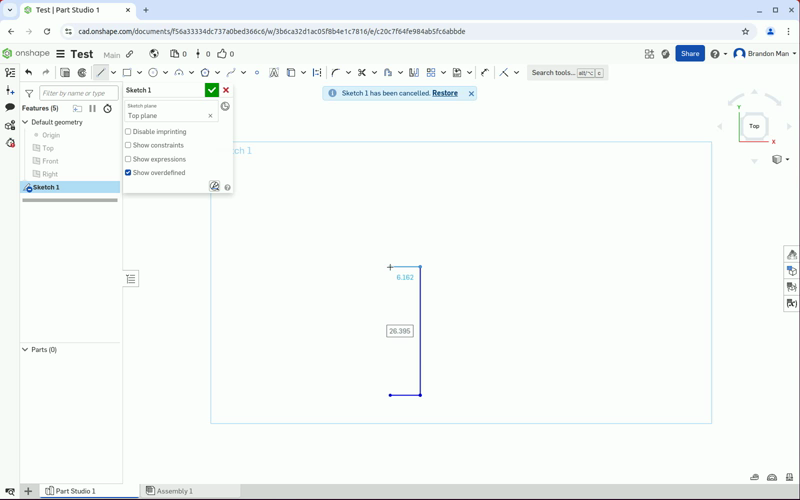
click(390, 266)
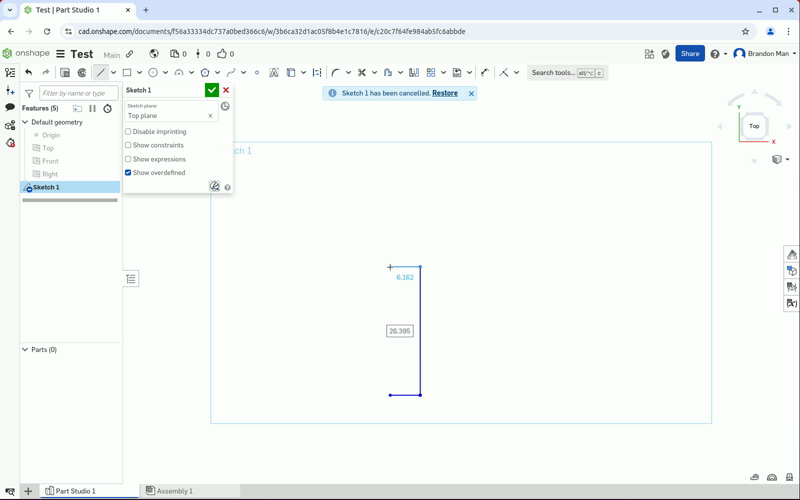
key_up(shift)
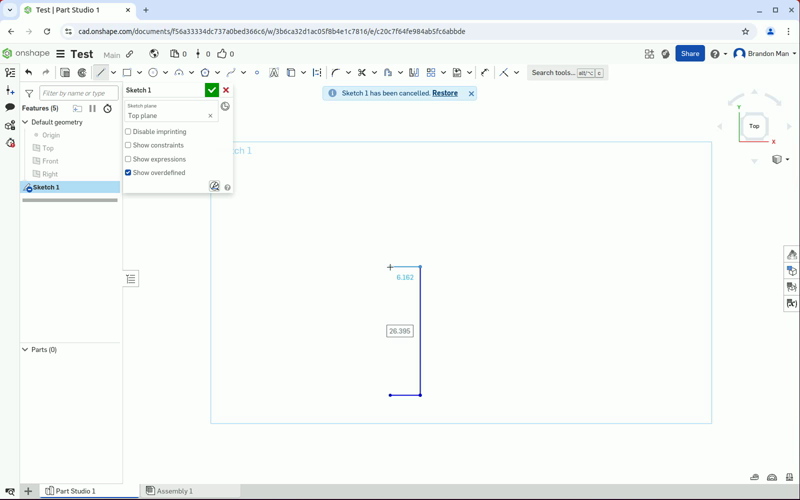
key_down(shift)
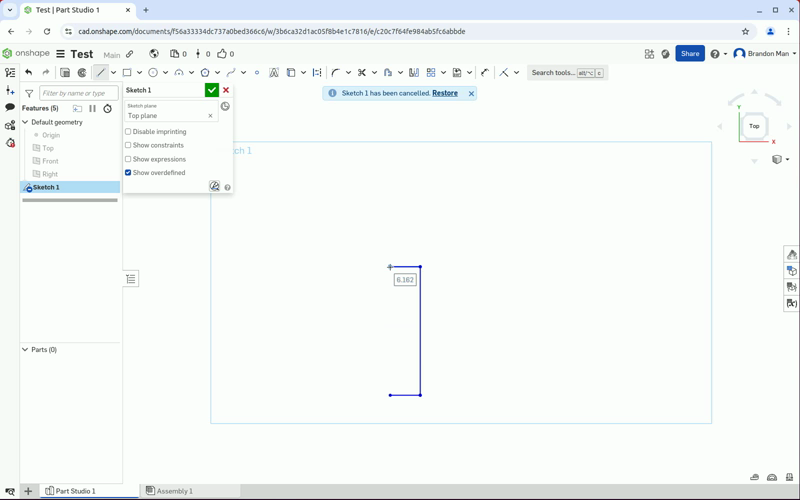
mouse_move(390, 395)
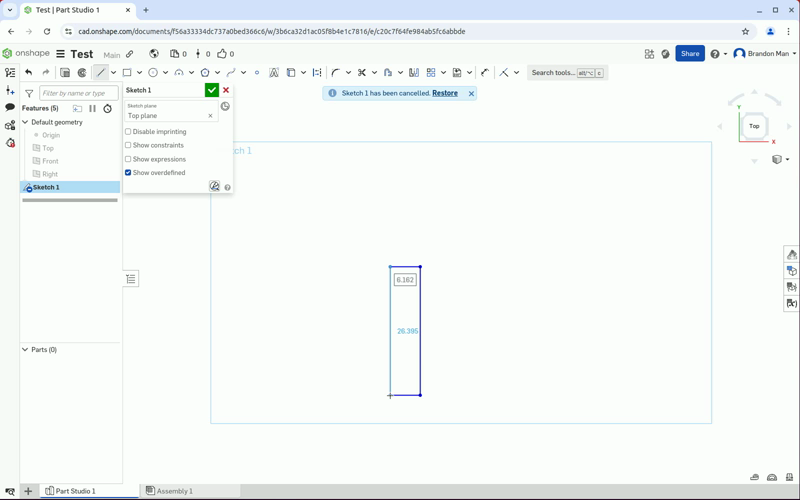
key_up(shift)
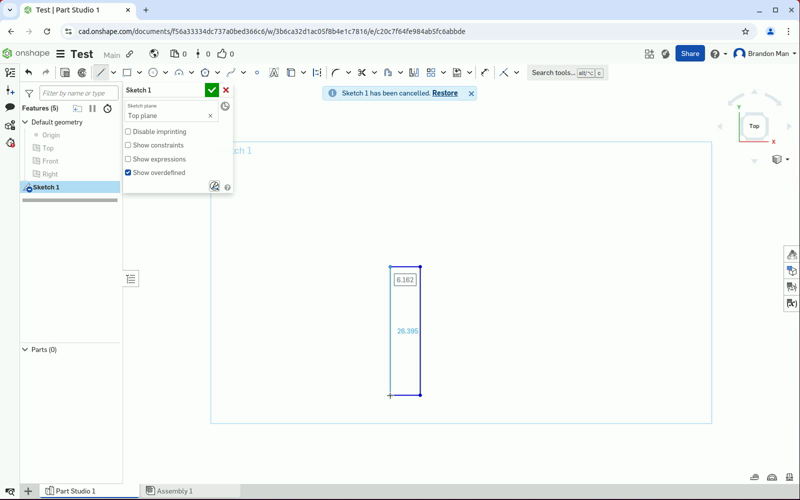
click(390, 395)
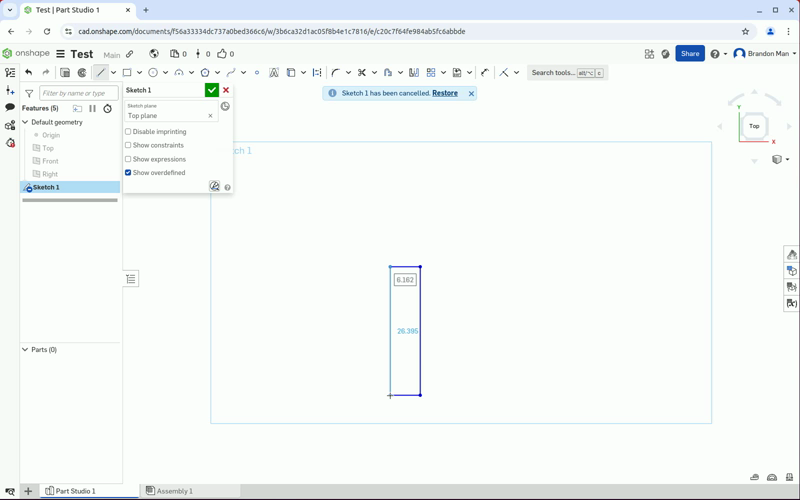
key(esc)
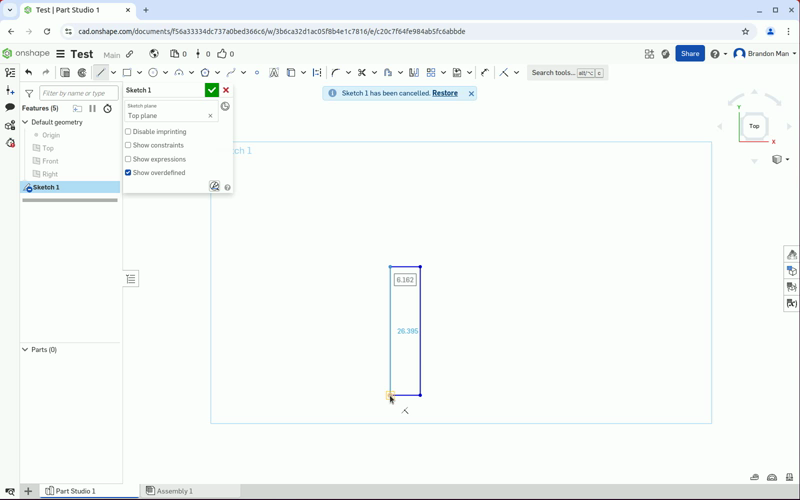
mouse_move(405, 377)
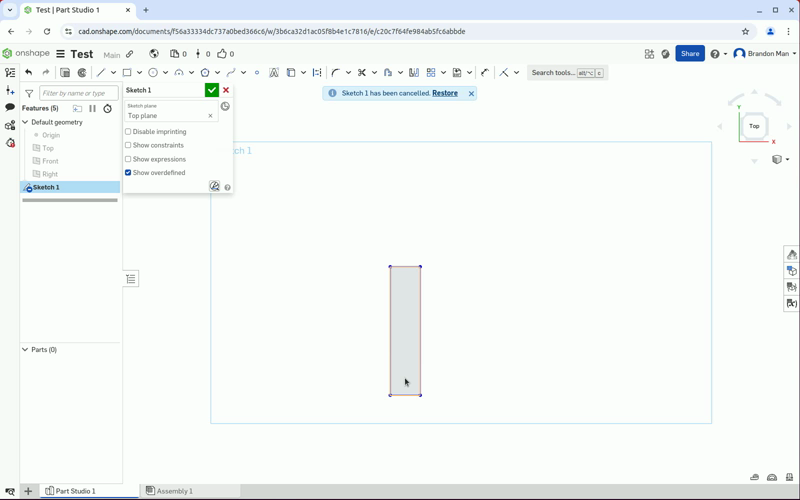
click(405, 377)
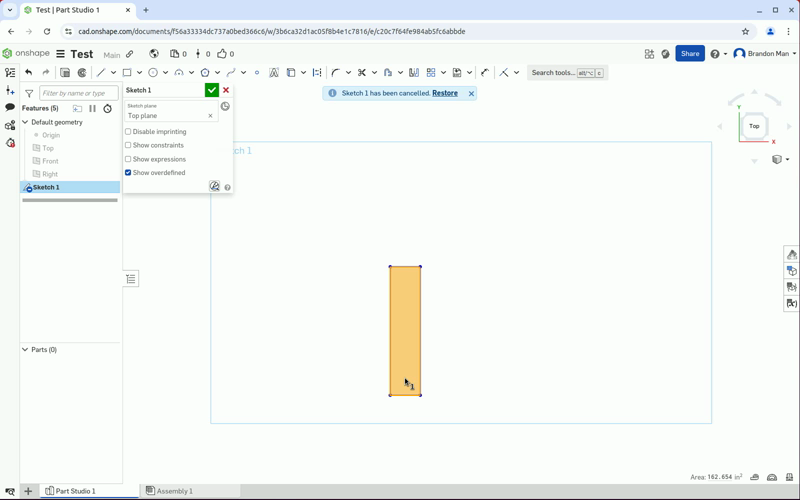
mouse_move(73, 352)
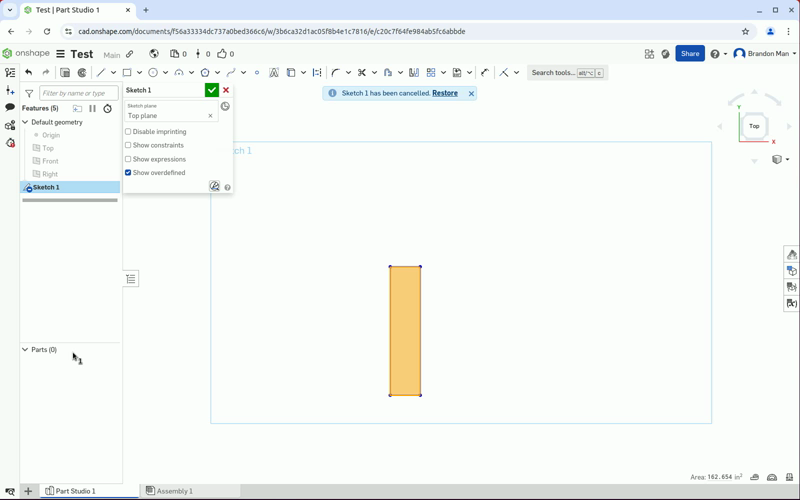
key(shift+y)
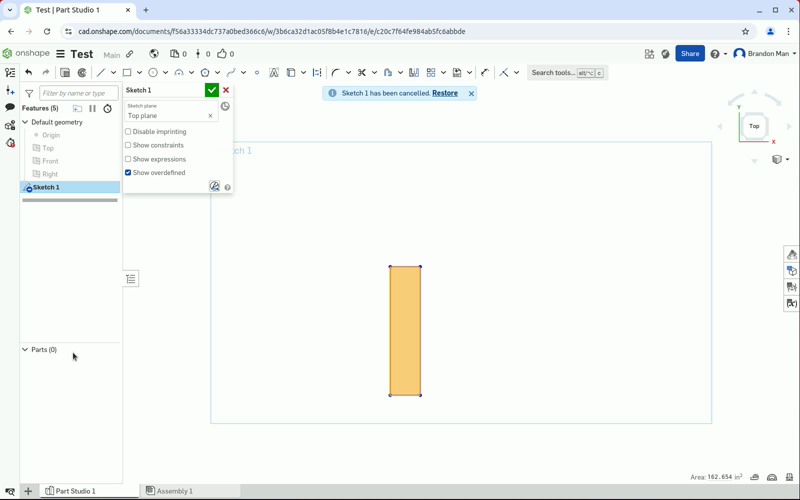
key(shift+e)
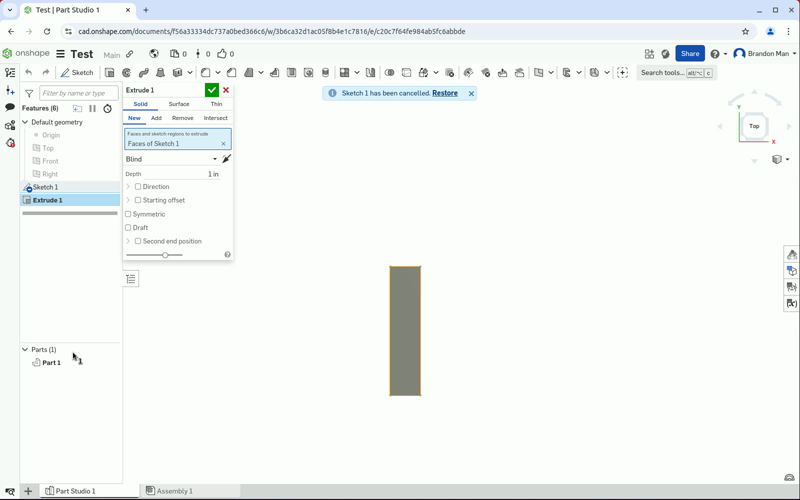
mouse_move(143, 106)
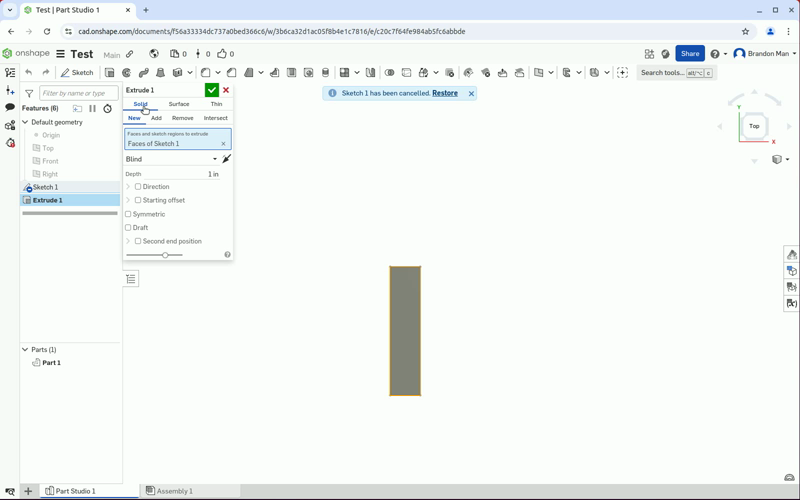
click(143, 106)
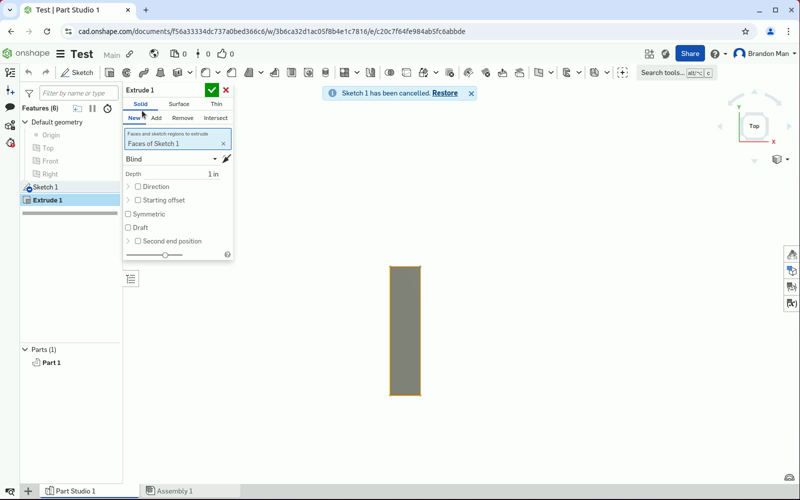
mouse_move(137, 120)
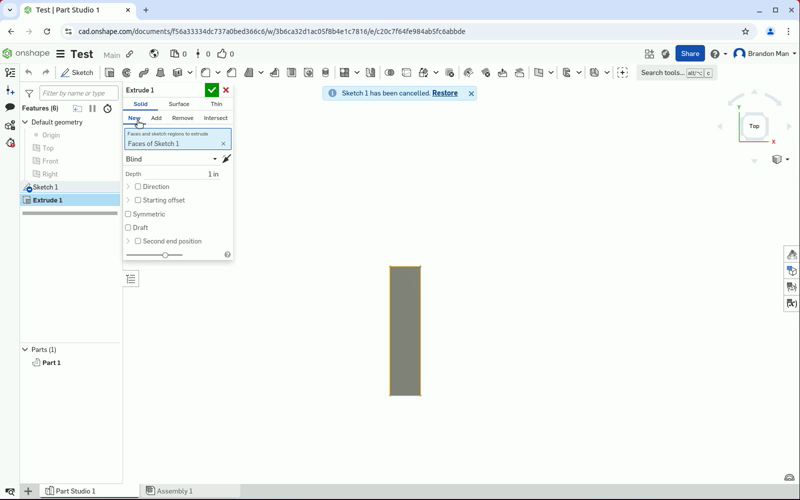
click(137, 120)
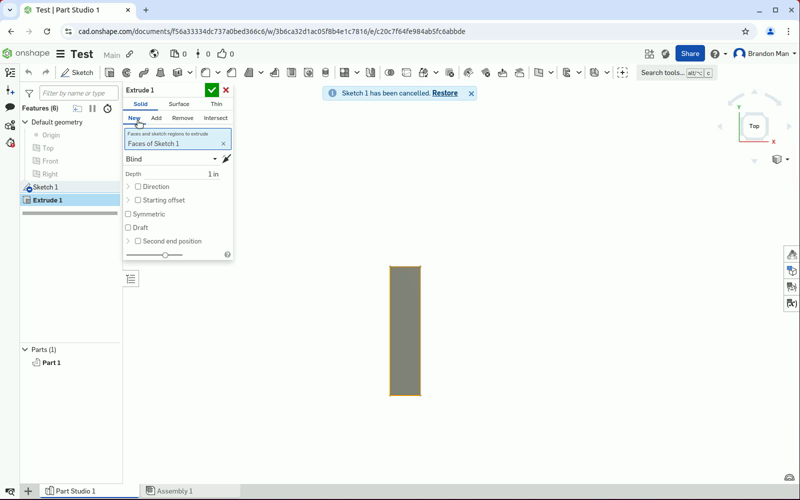
key(tab, 4)
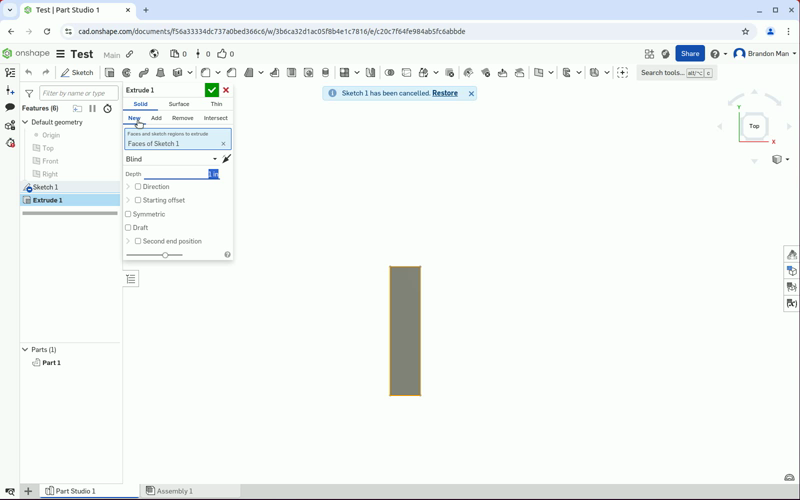
text(5.055)
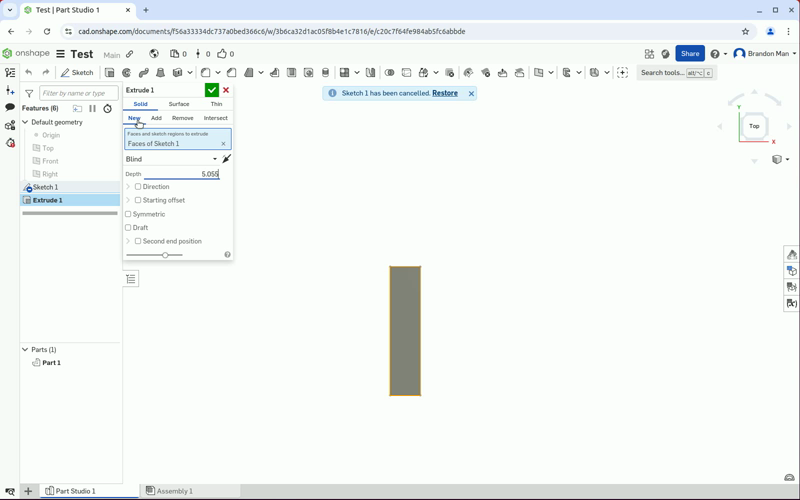
key(enter)
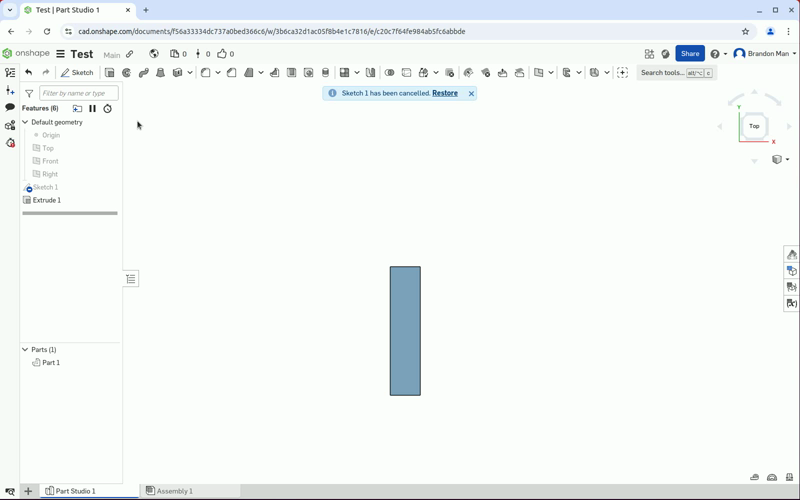
key(shift+h)
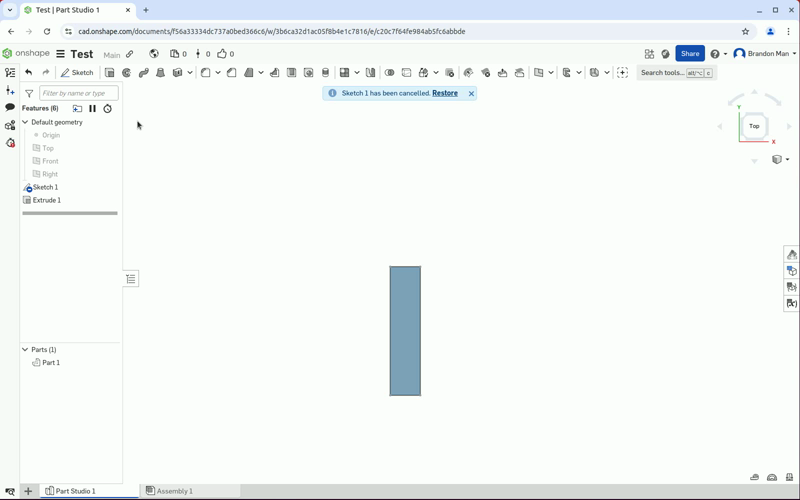
key(shift+h)
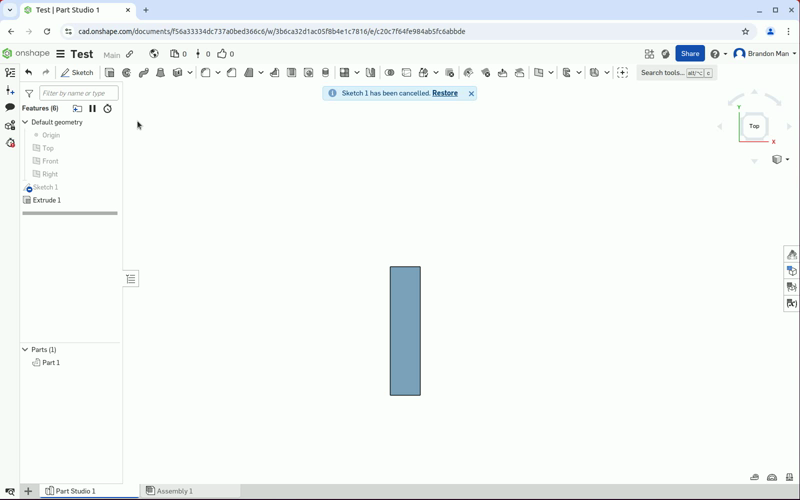
mouse_move(73, 189)
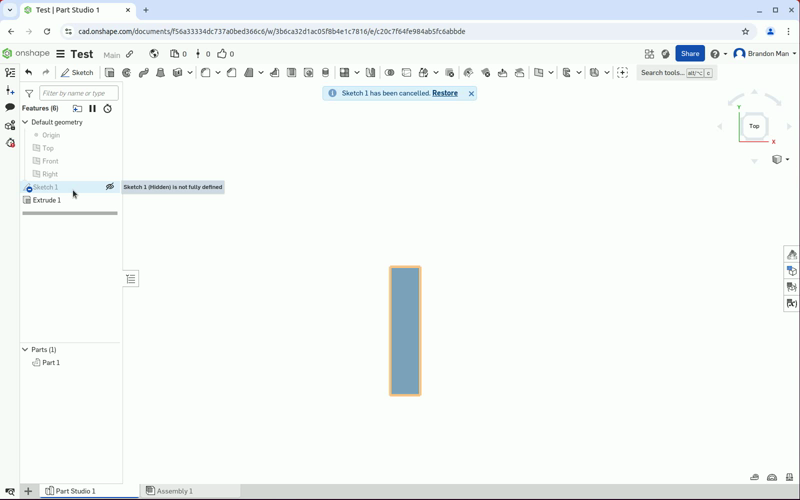
click(73, 189)
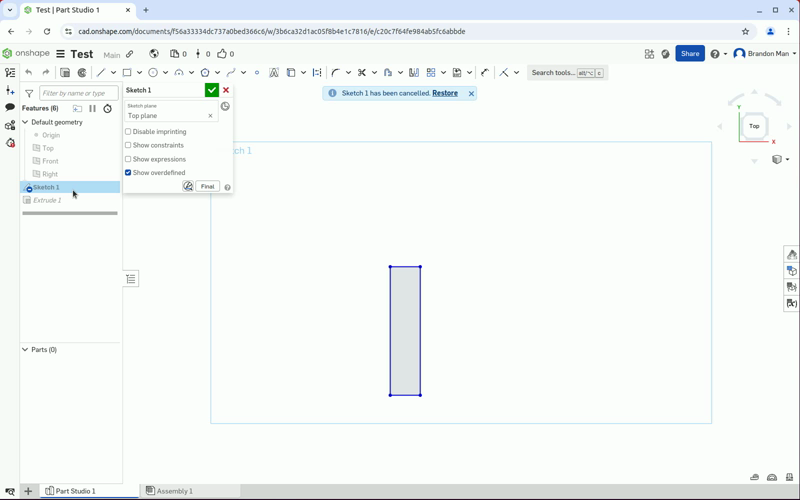
mouse_move(229, 92)
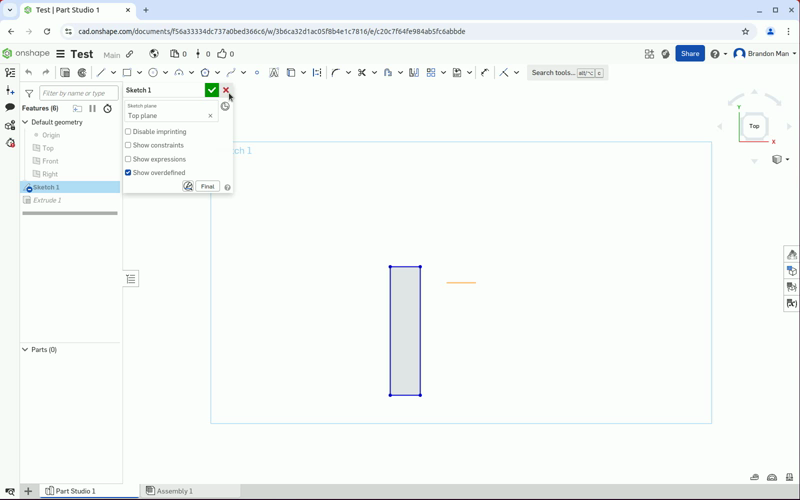
click(229, 92)
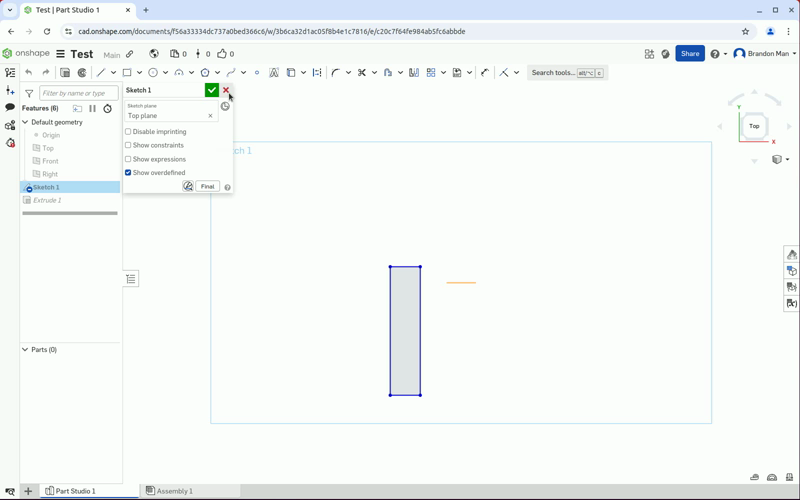
key(shift+s)
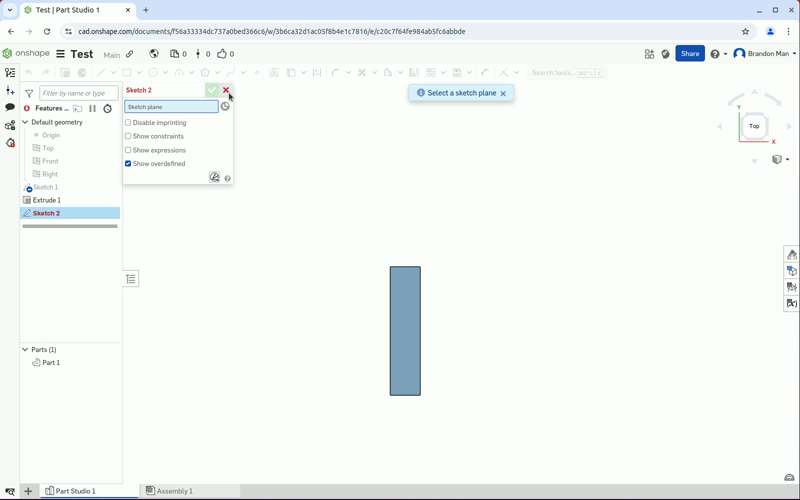
mouse_move(73, 150)
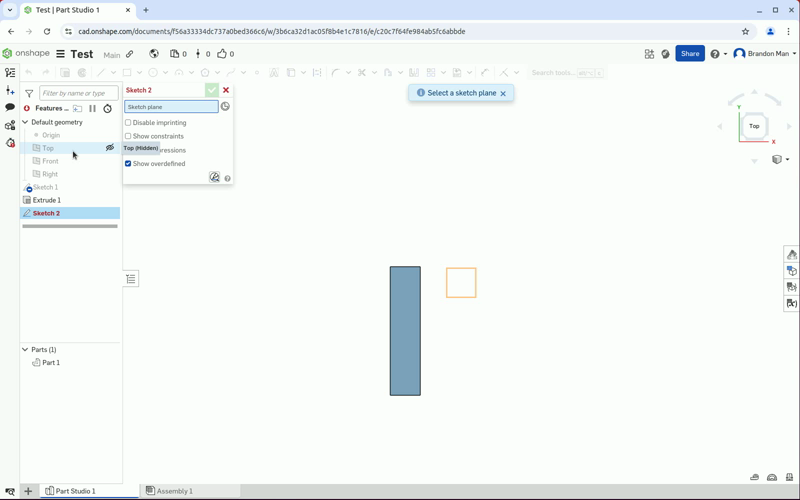
click(73, 150)
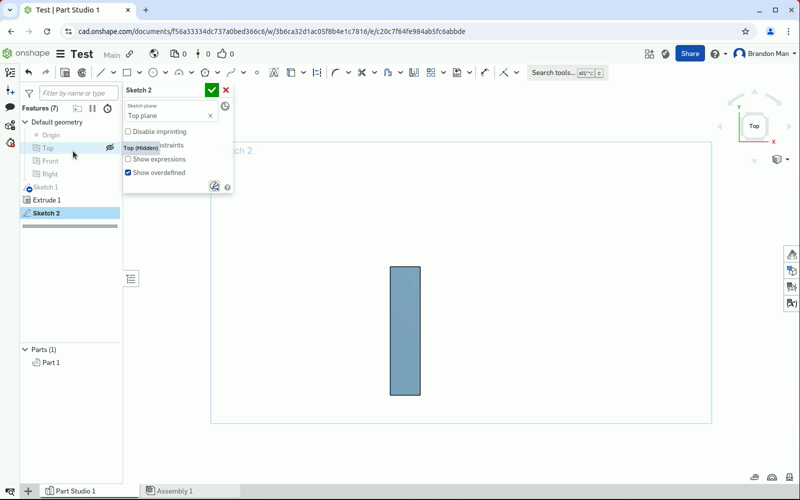
mouse_move(73, 352)
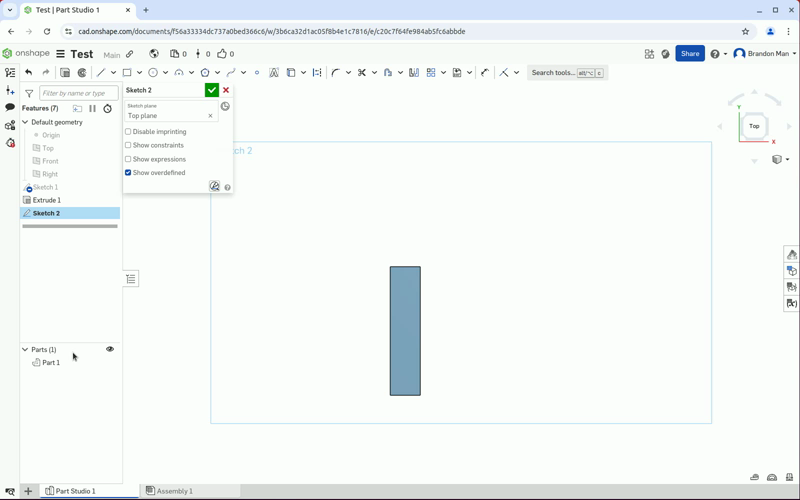
key(y)
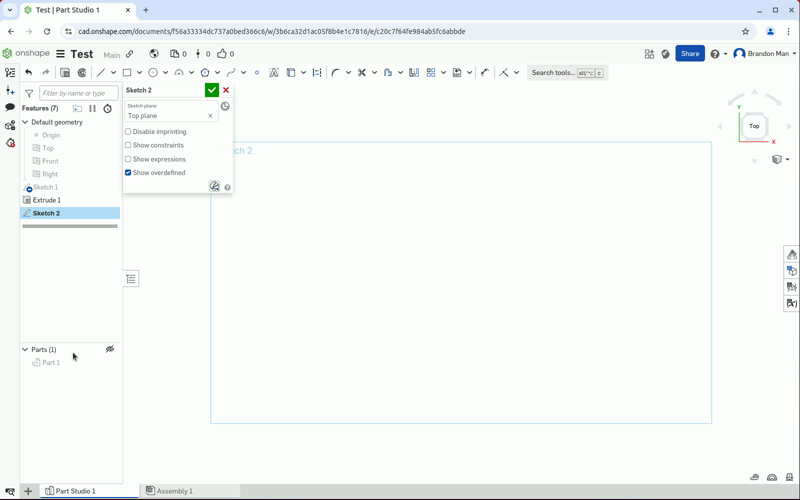
key(l)
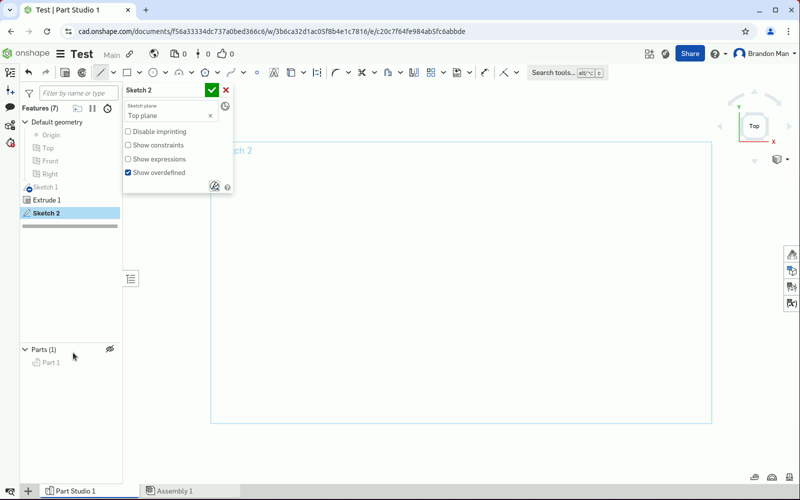
key_down(shift)
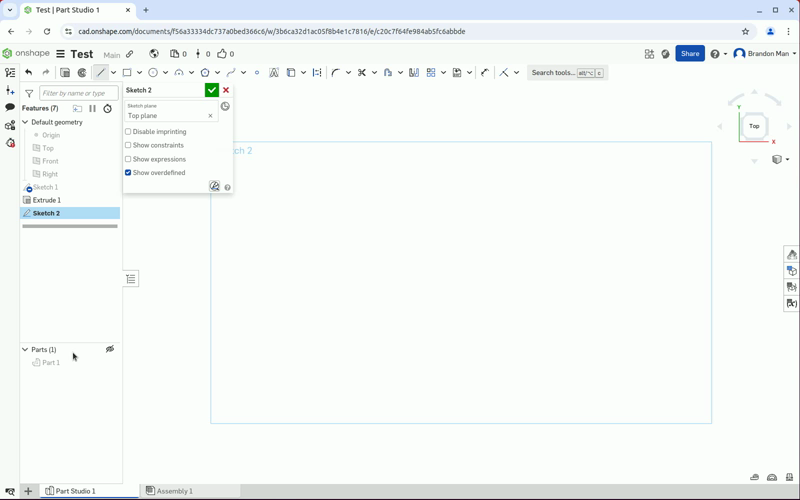
mouse_move(429, 333)
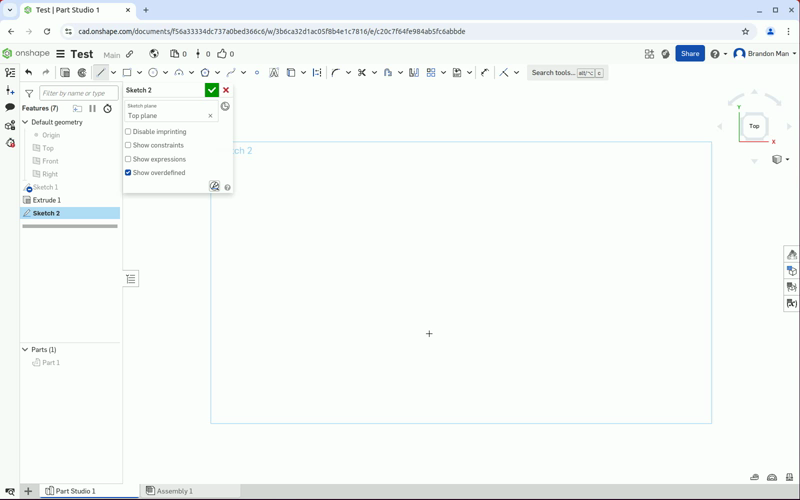
click(429, 333)
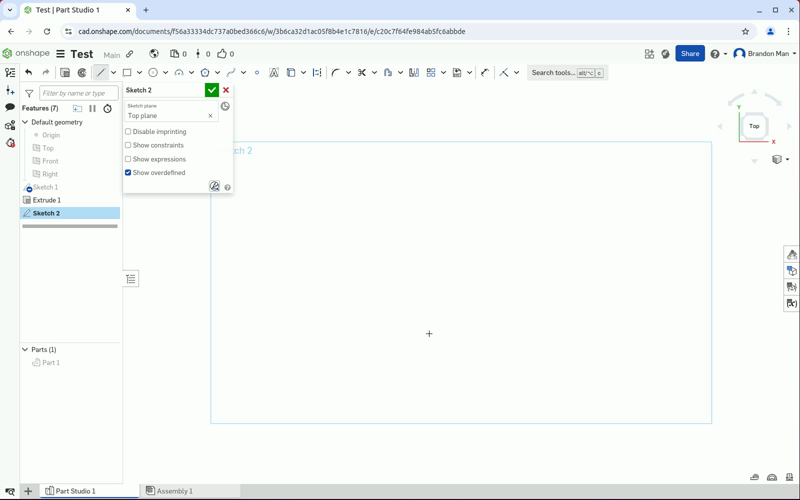
key_up(shift)
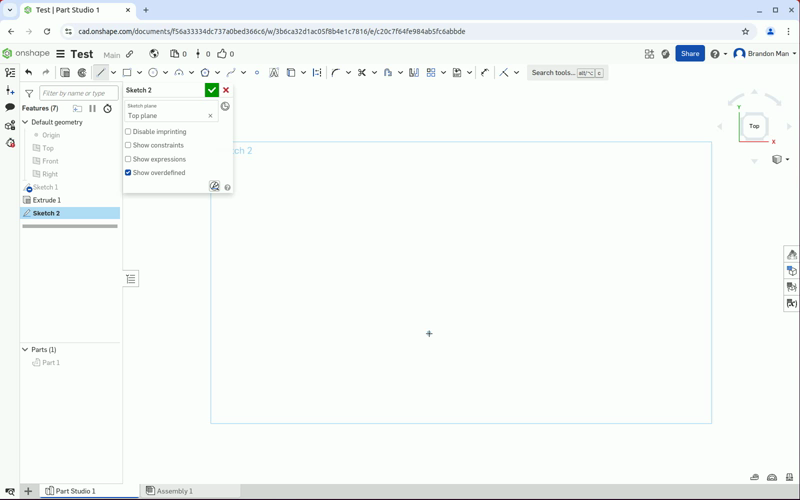
key_down(shift)
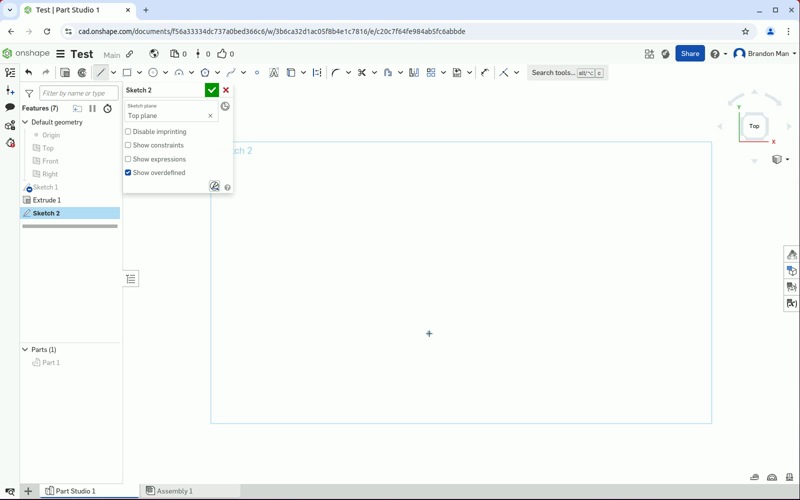
mouse_move(493, 333)
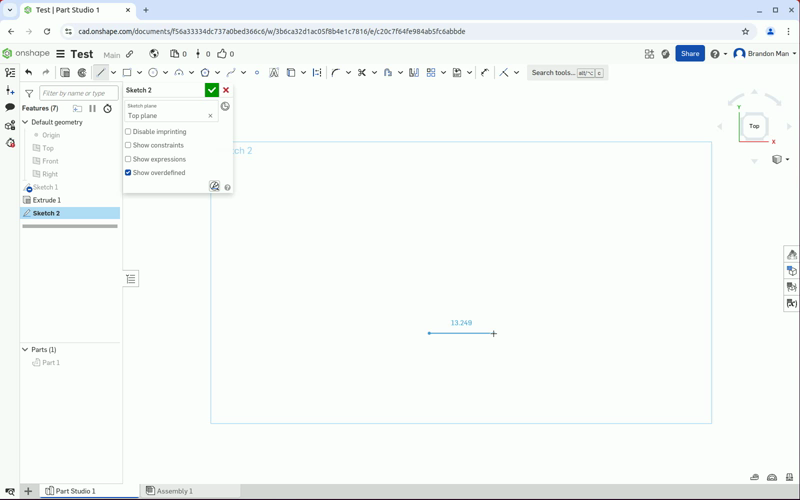
click(493, 333)
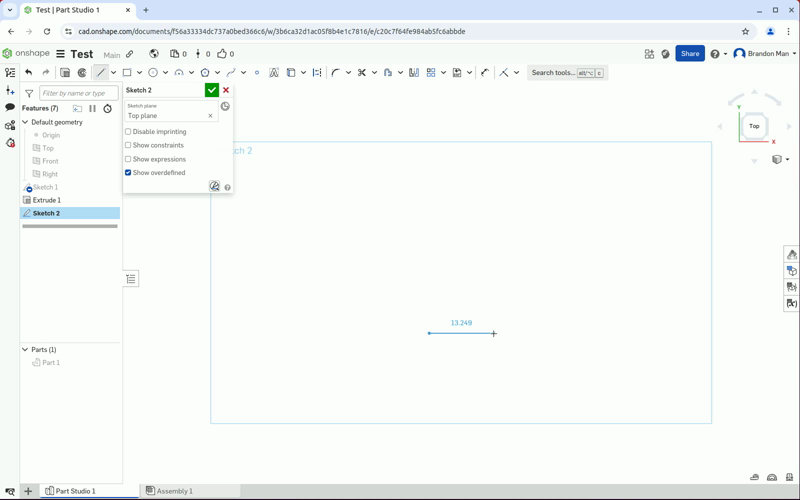
key_up(shift)
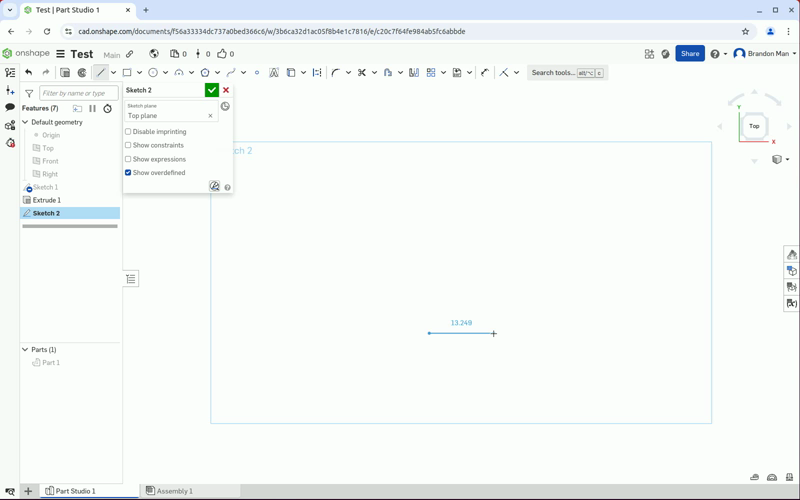
key_down(shift)
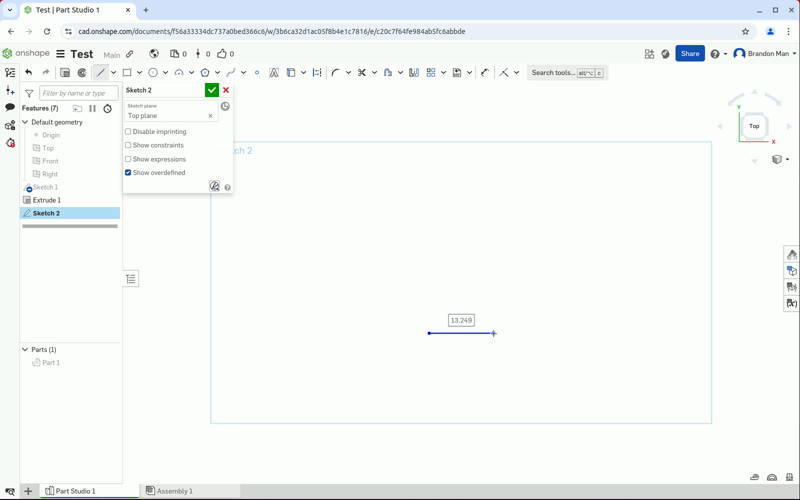
mouse_move(493, 231)
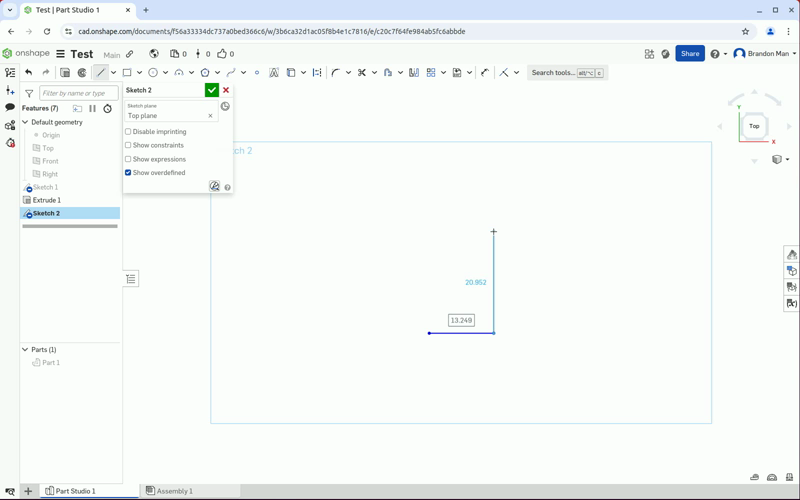
click(493, 231)
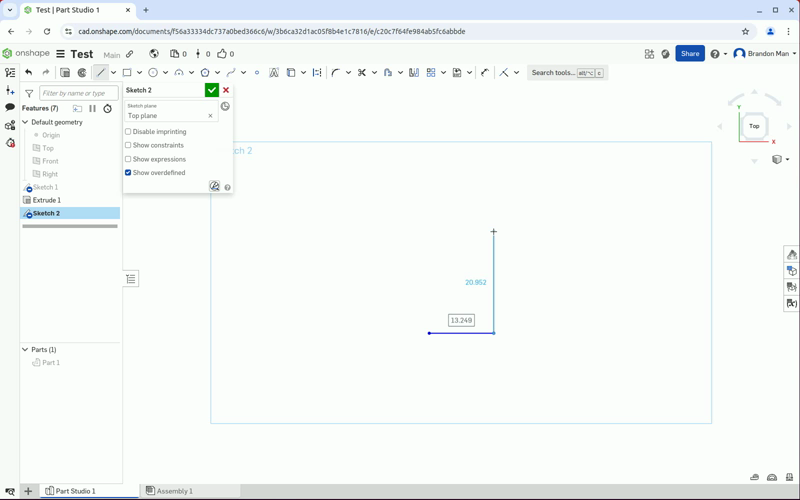
key_up(shift)
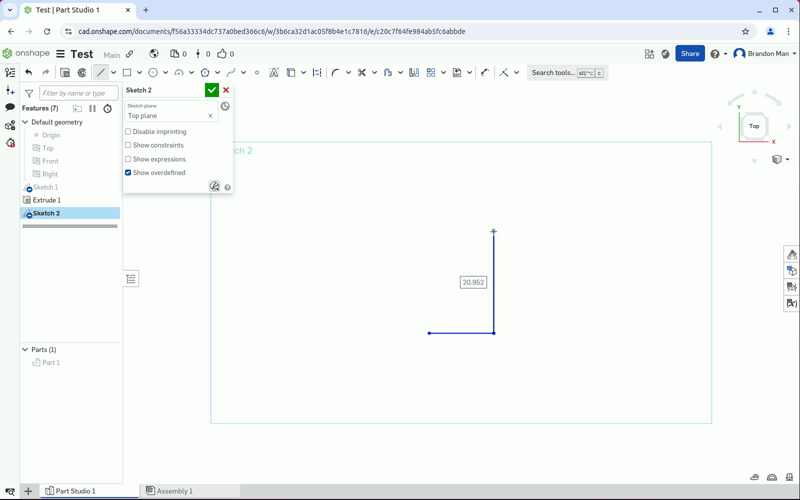
key_down(shift)
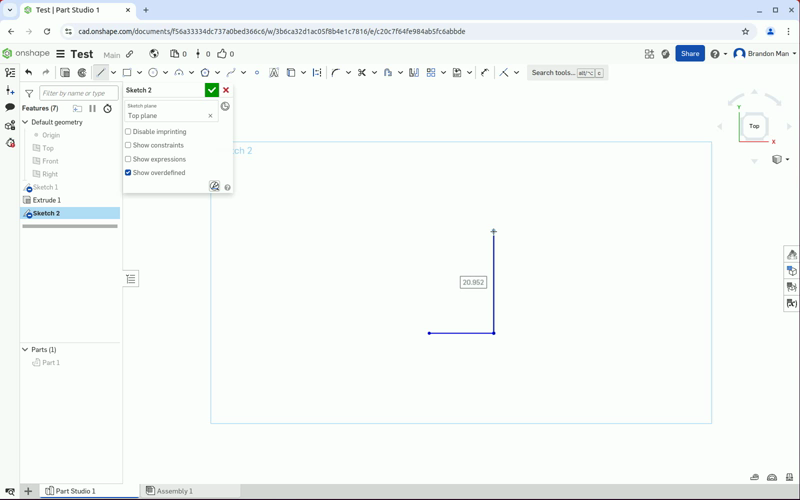
mouse_move(429, 231)
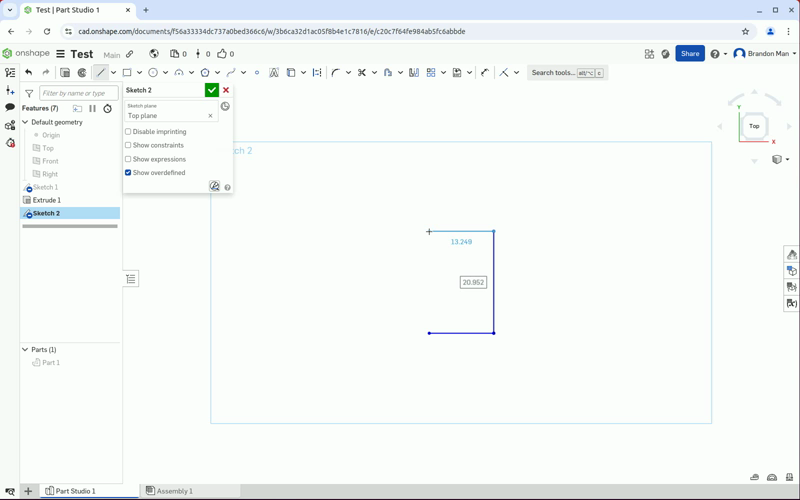
click(429, 231)
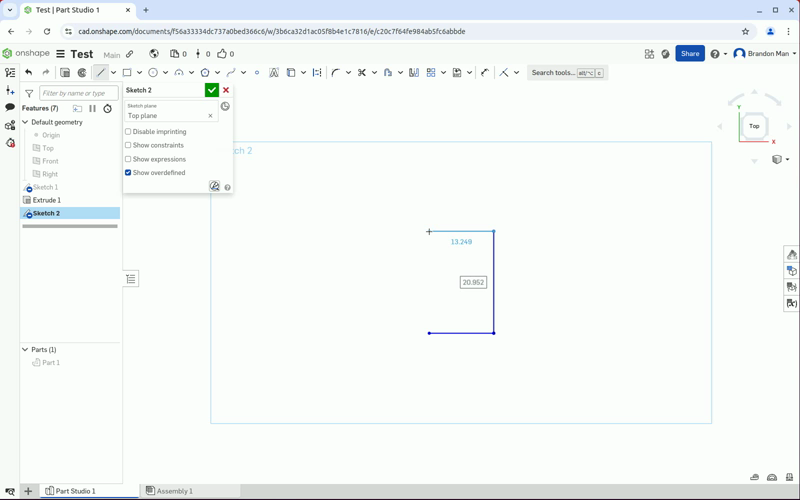
key_up(shift)
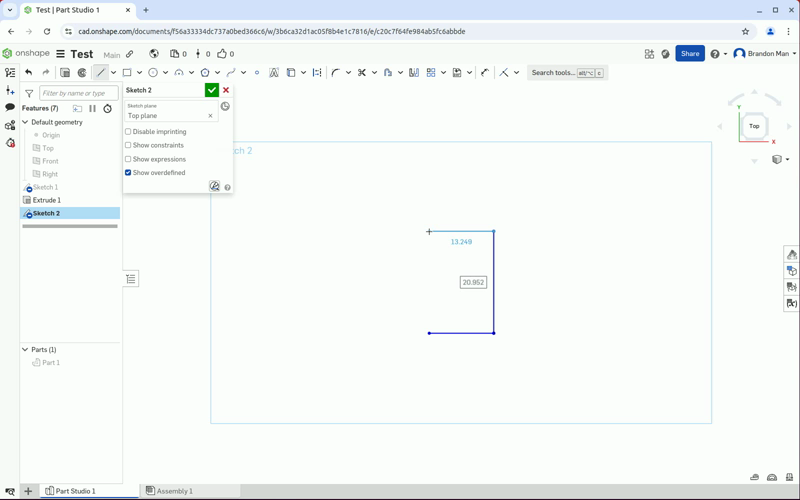
key_down(shift)
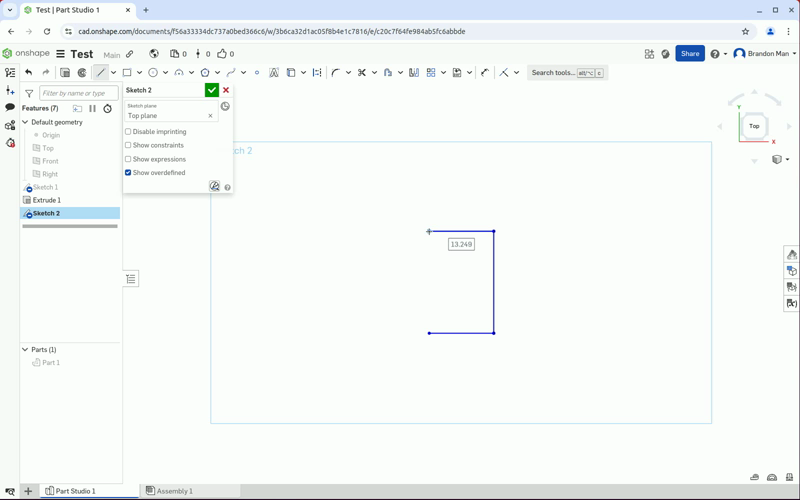
mouse_move(429, 333)
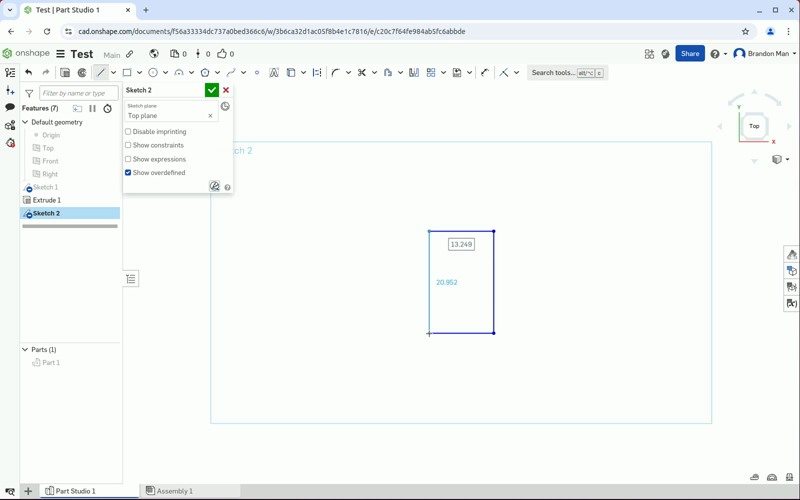
key_up(shift)
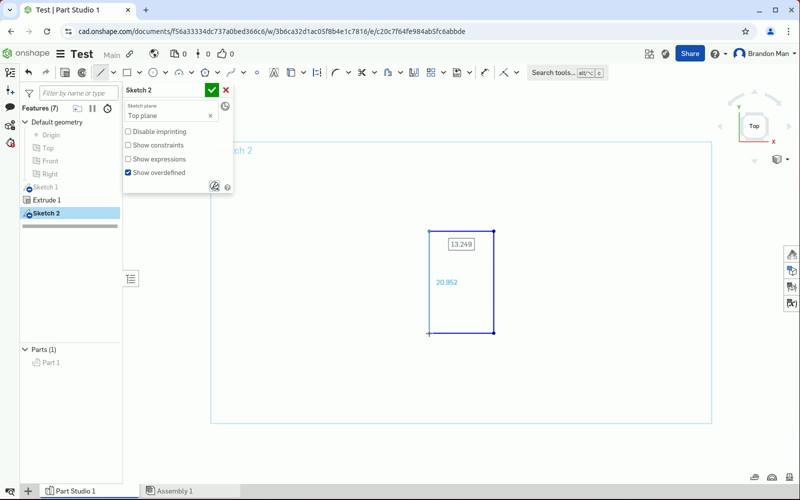
click(429, 333)
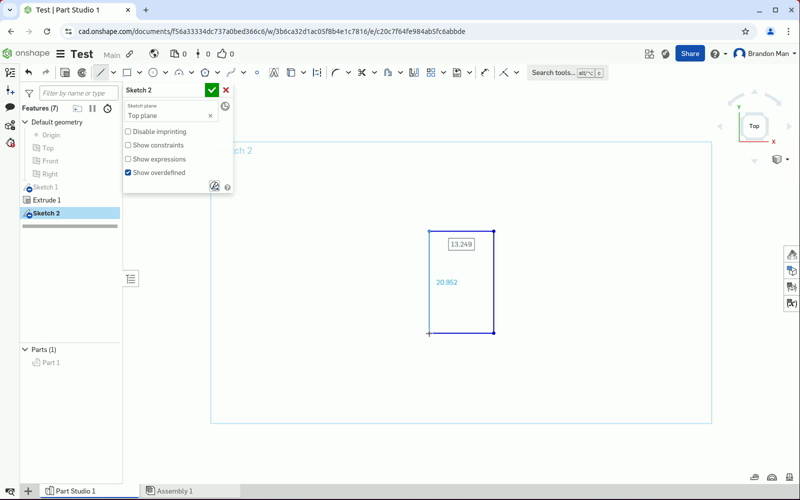
key(esc)
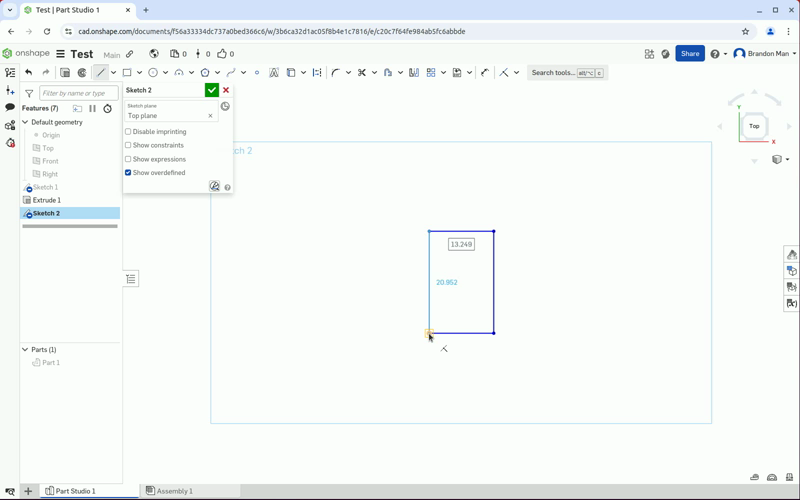
mouse_move(472, 277)
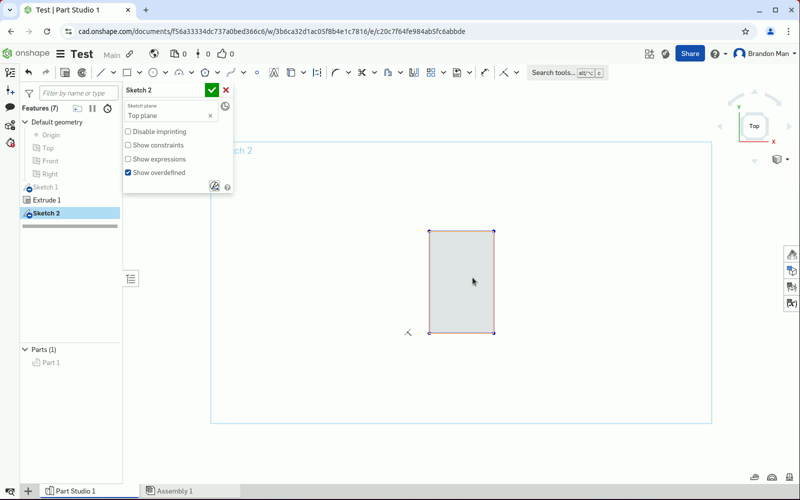
click(472, 277)
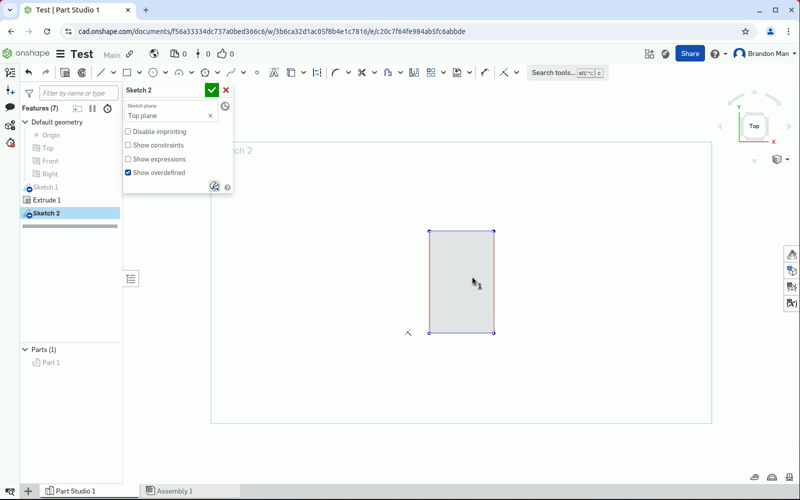
mouse_move(73, 352)
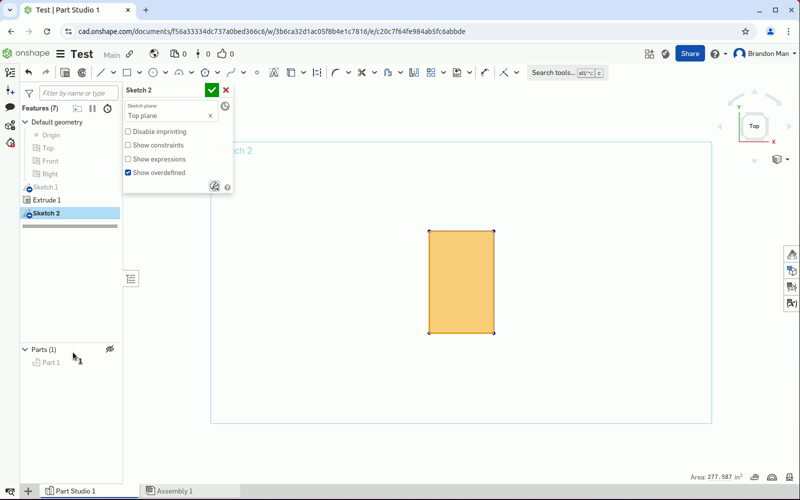
key(shift+y)
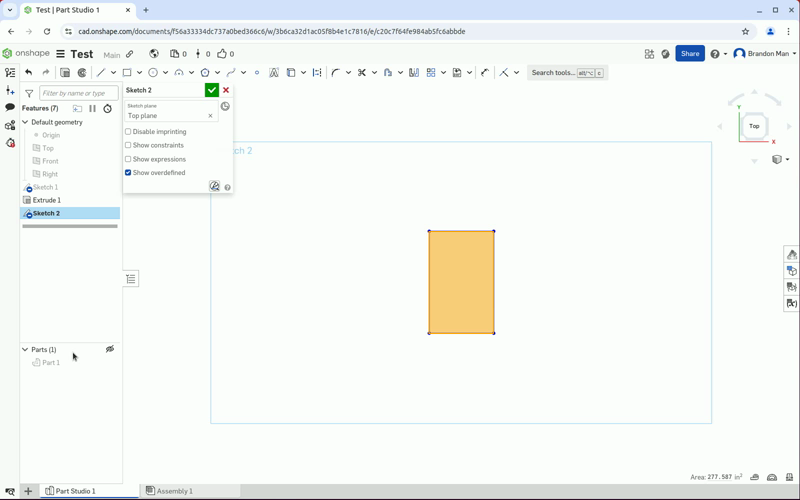
key(shift+e)
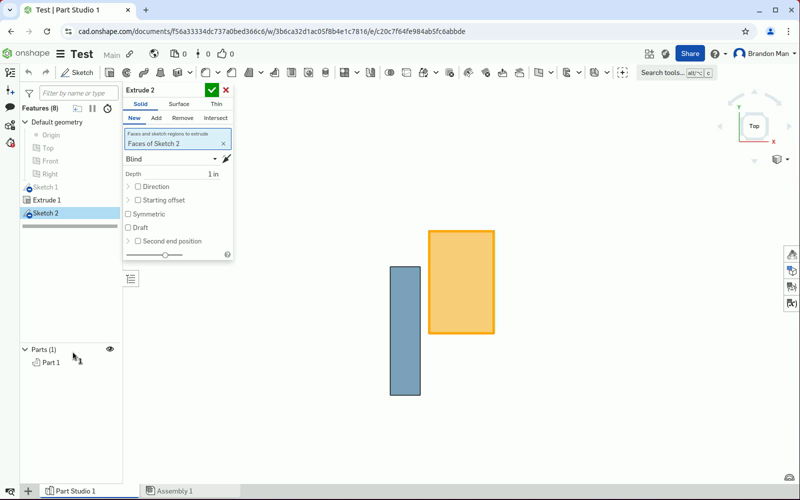
mouse_move(143, 106)
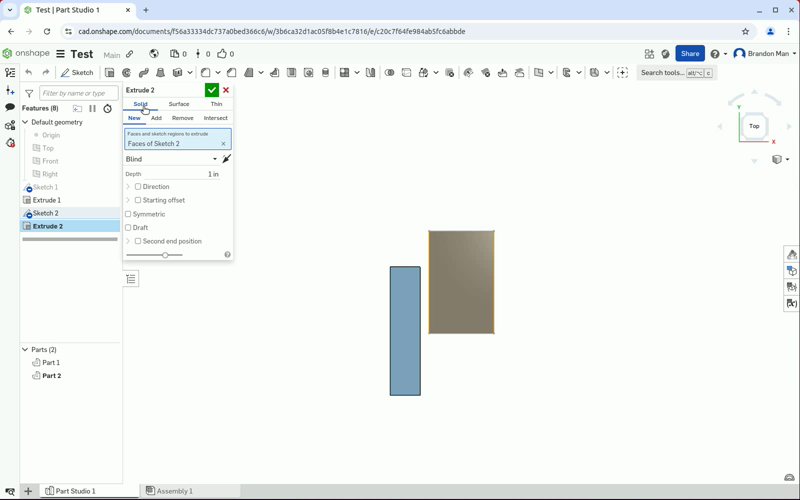
click(143, 106)
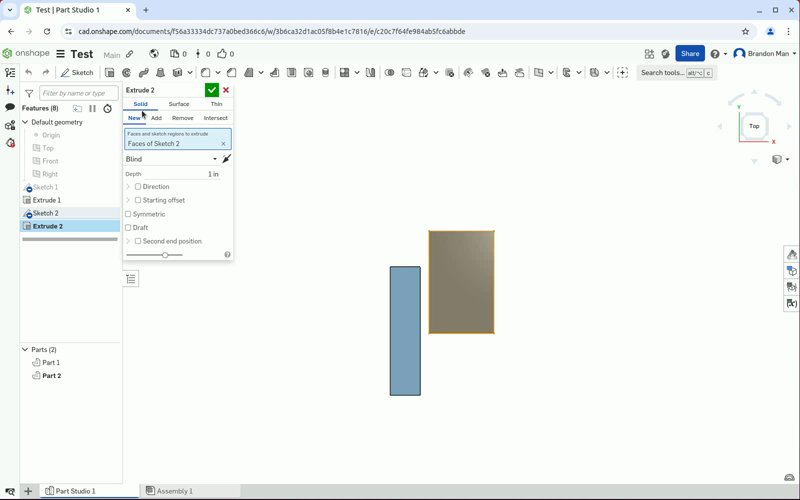
mouse_move(137, 120)
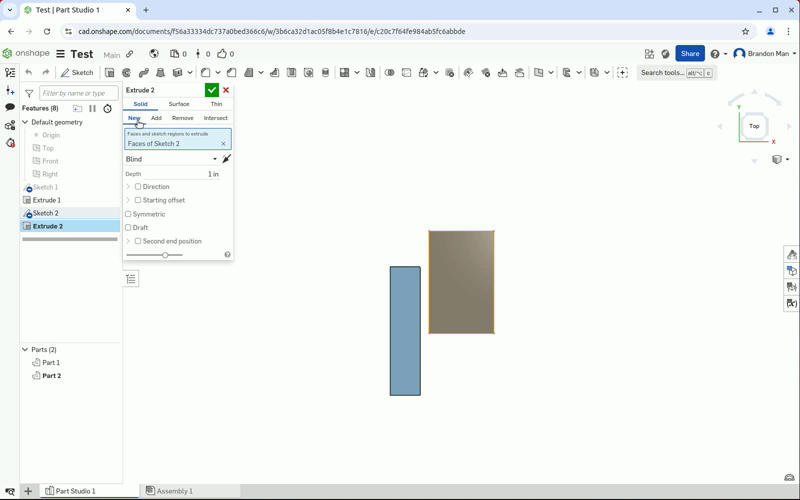
click(137, 120)
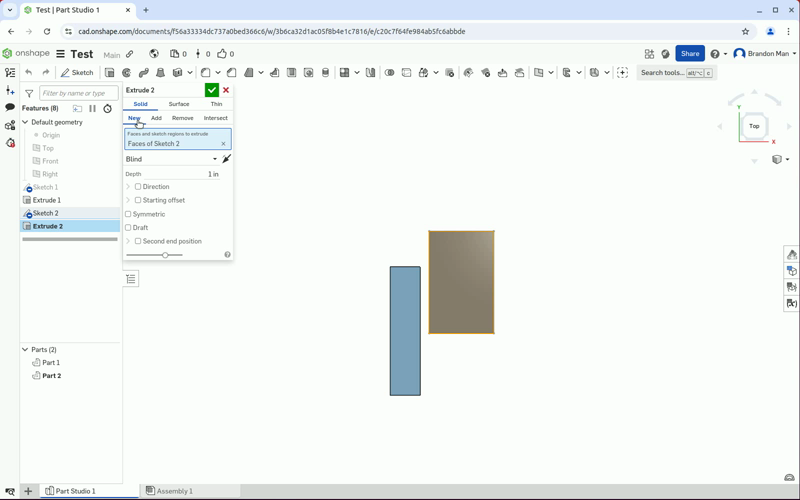
key(tab, 4)
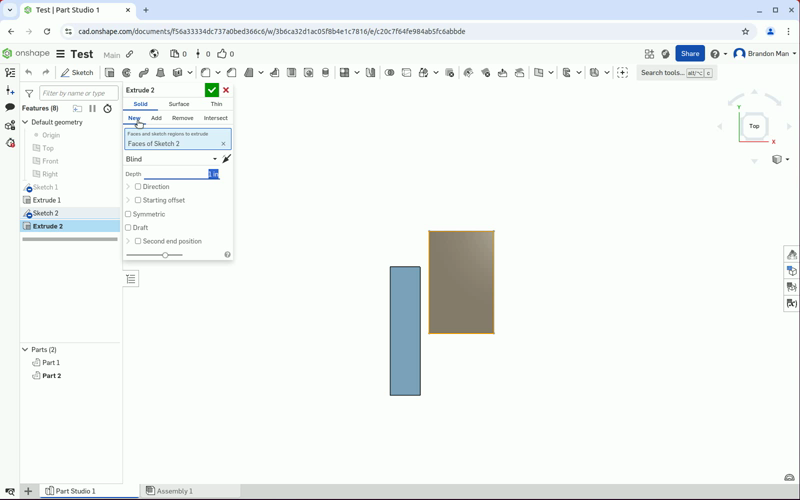
text(10.11)
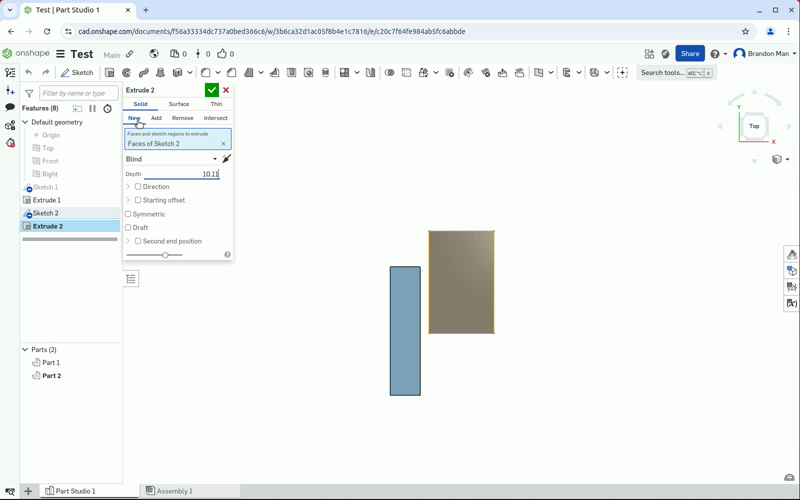
key(enter)
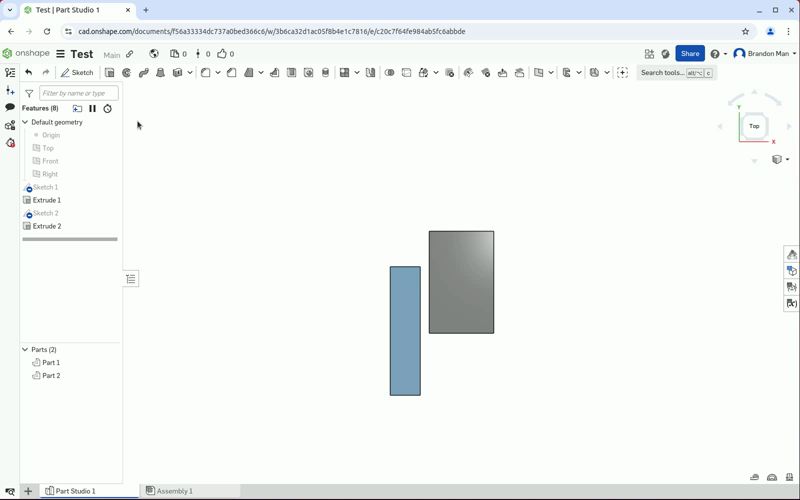
key(shift+h)
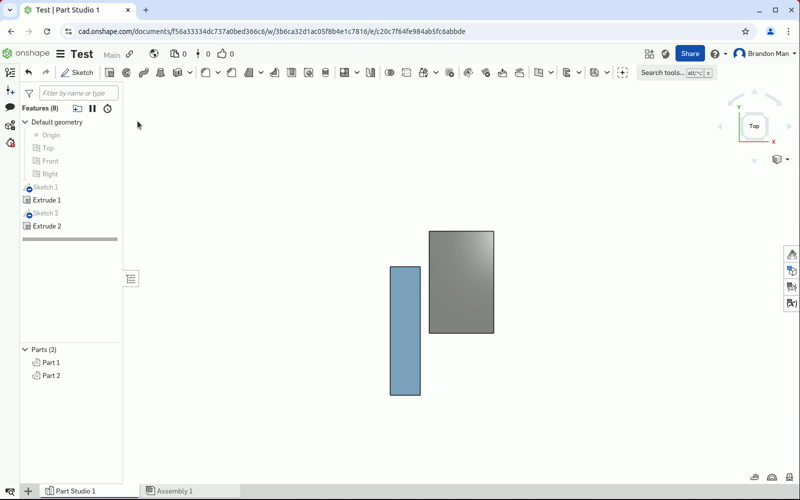
key(shift+h)
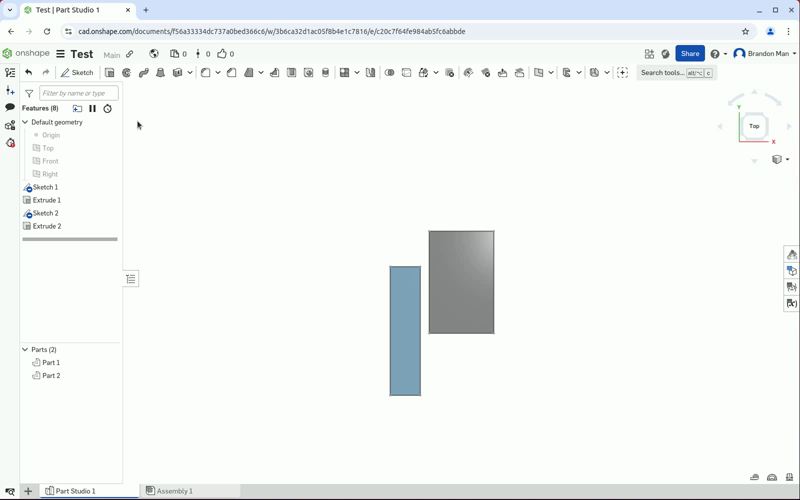
key(shift+7)
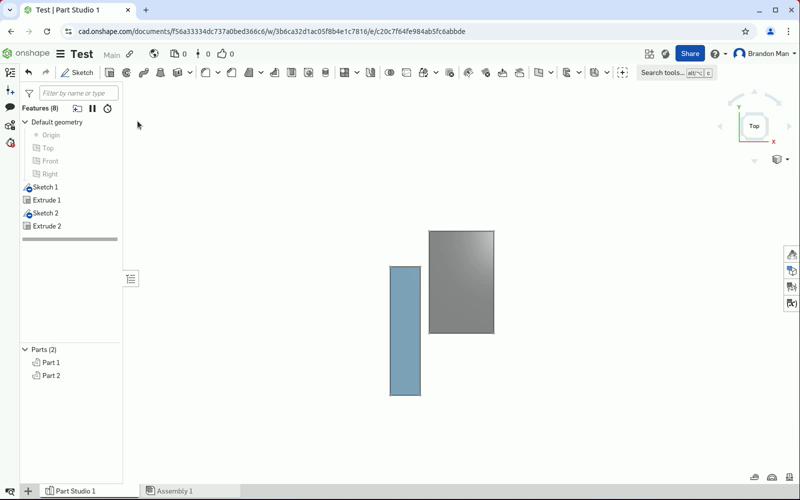
key(up, 3)
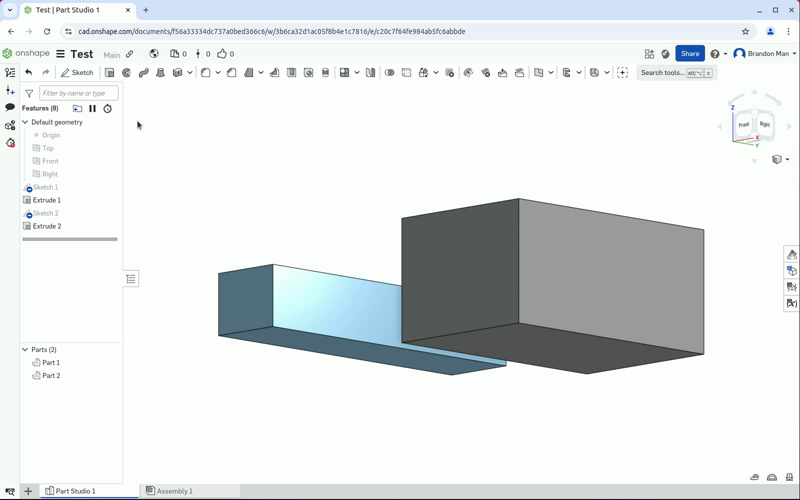
key(left, 3)
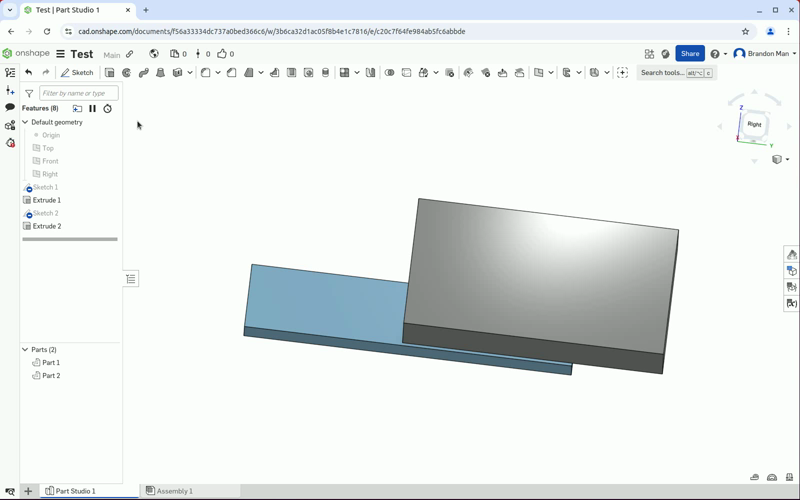
key(right, 3)
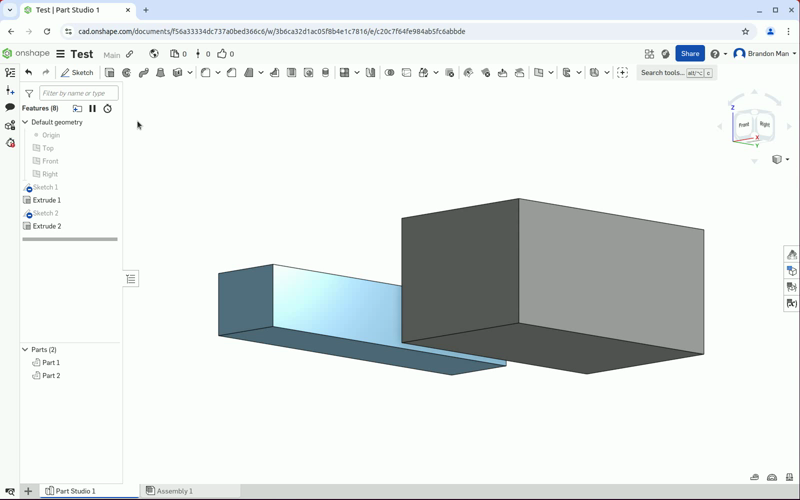
key(down, 3)
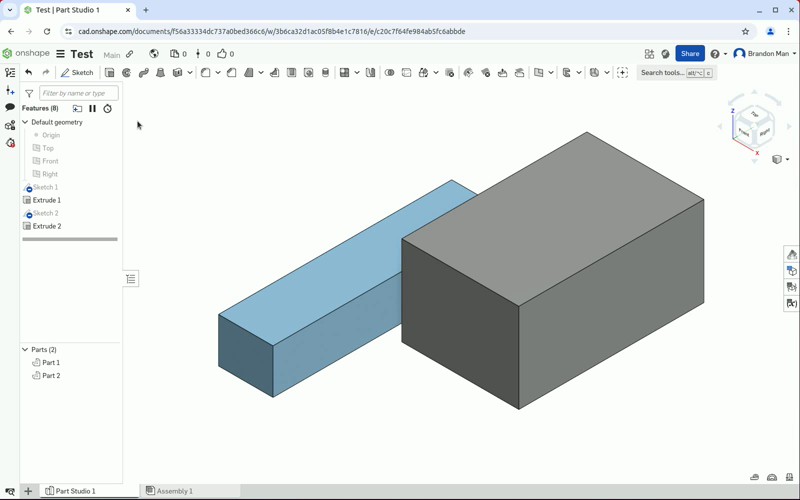
mouse_move(73, 189)
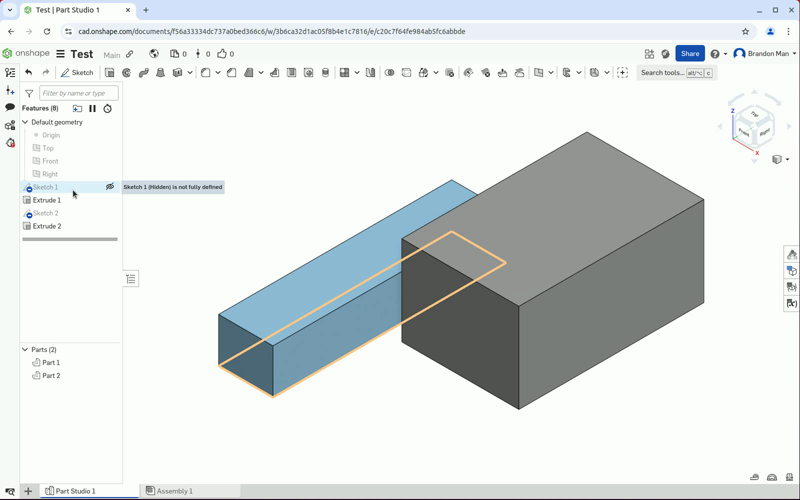
click(73, 189)